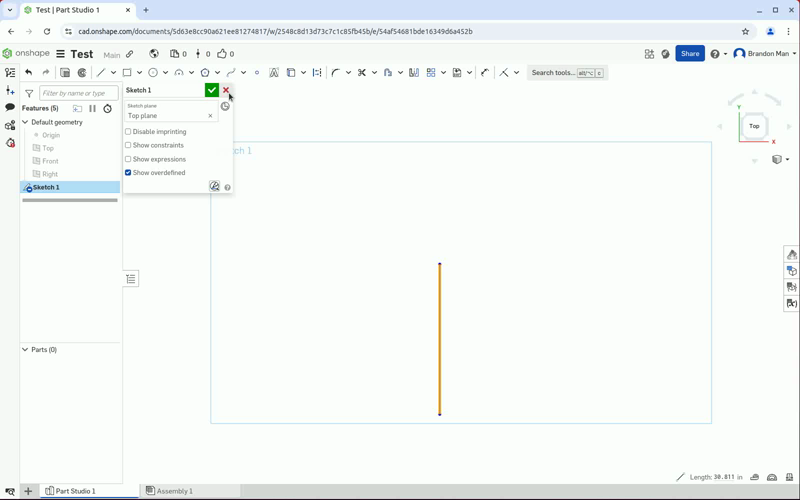
key(shift+h)
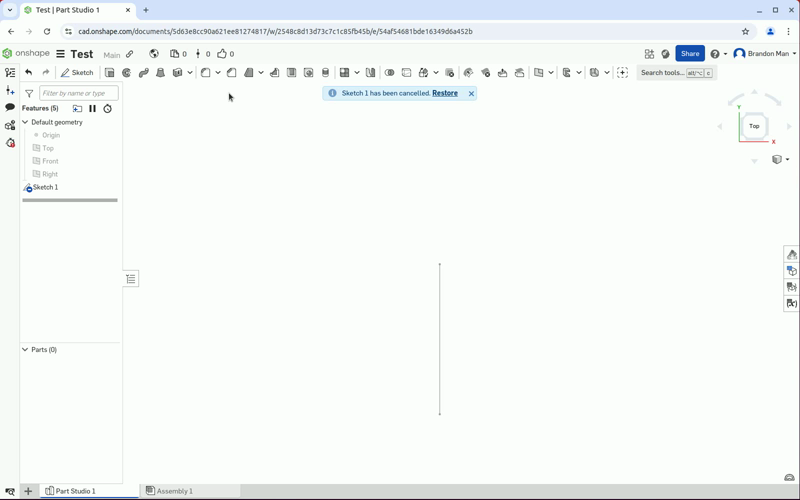
mouse_move(73, 352)
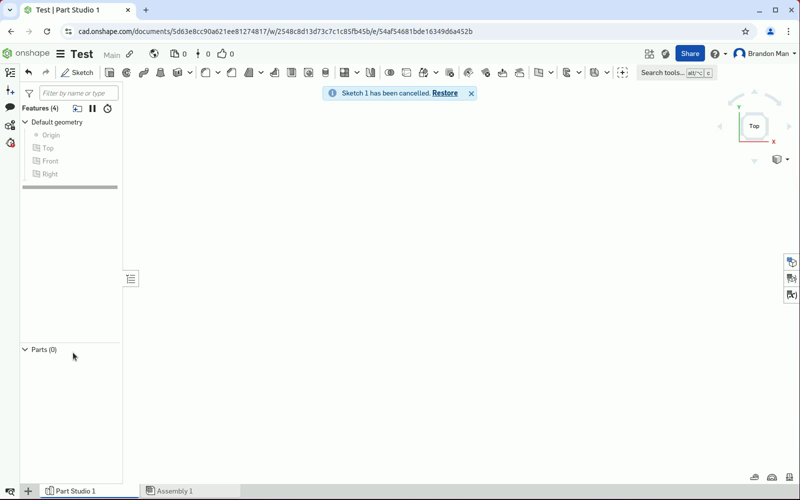
key(y)
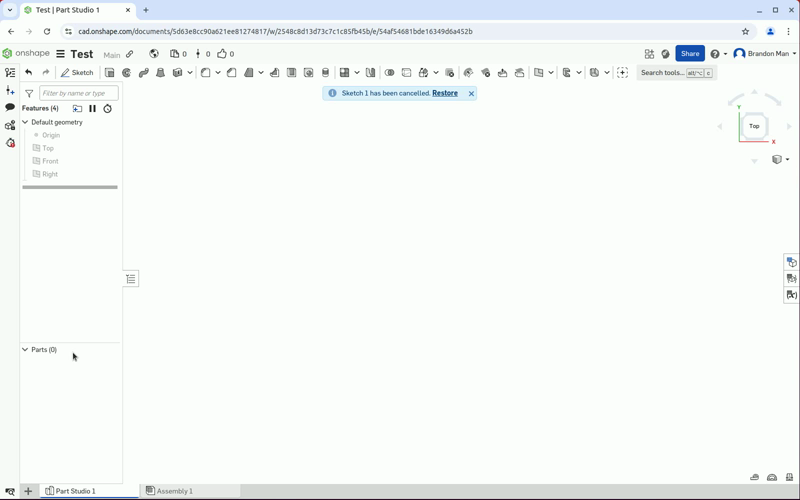
key(shift+p)
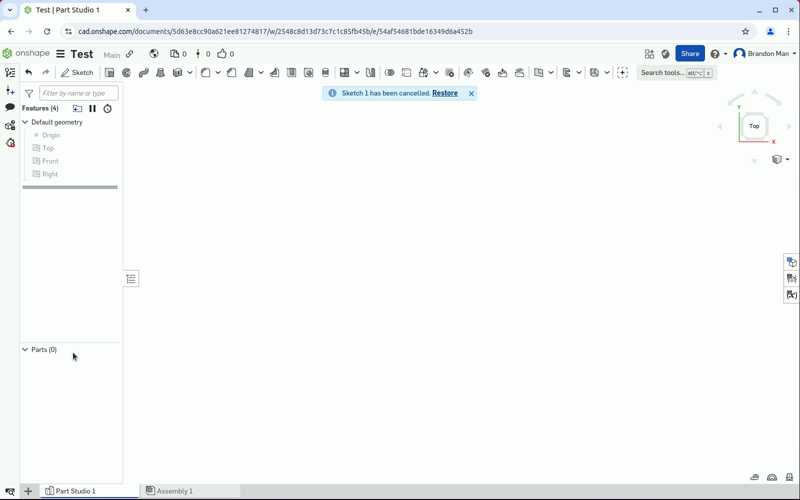
key(space)
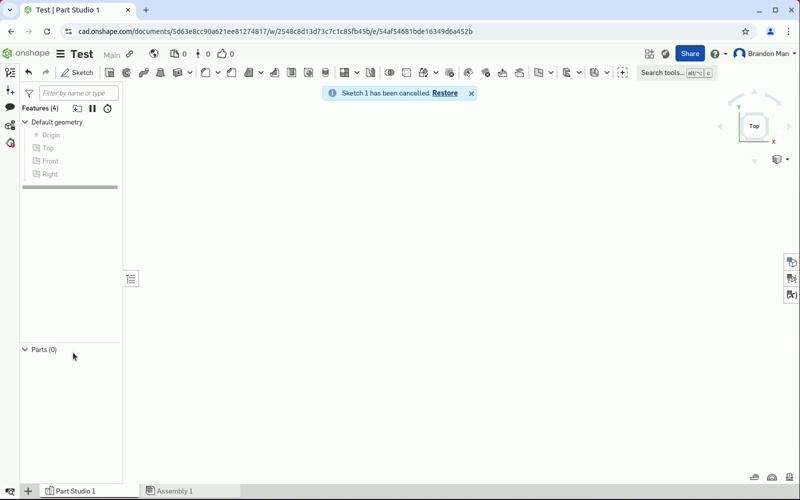
key_down(shift)
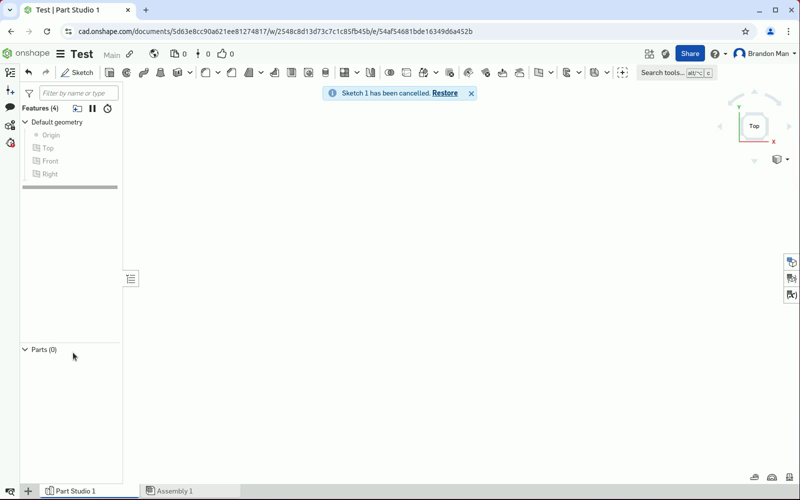
key(up)
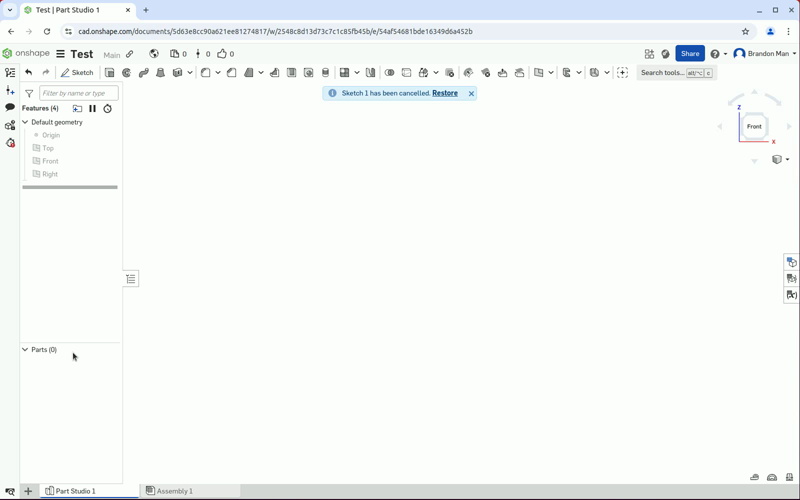
key_up(shift)
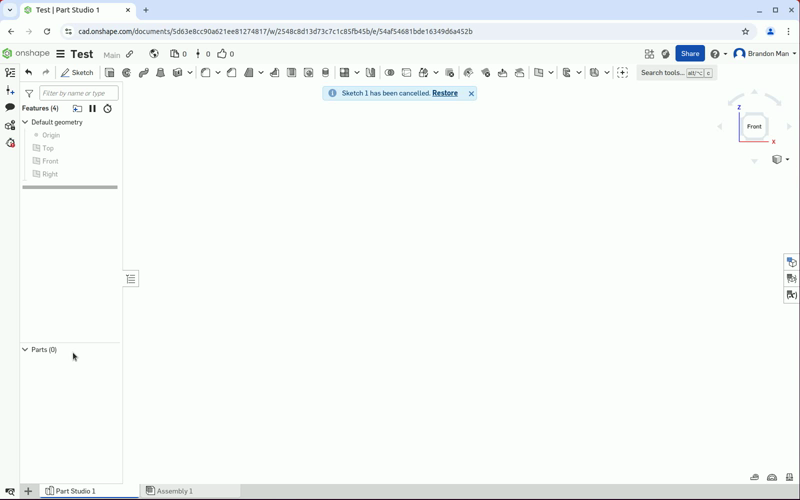
mouse_move(73, 352)
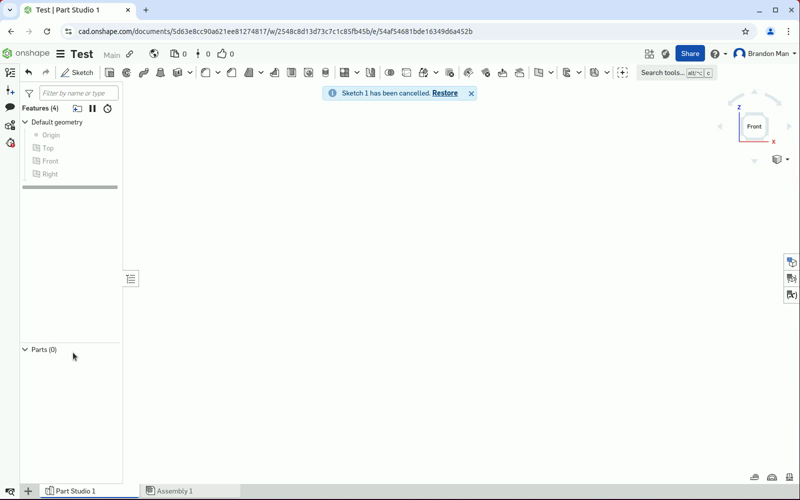
key(shift+y)
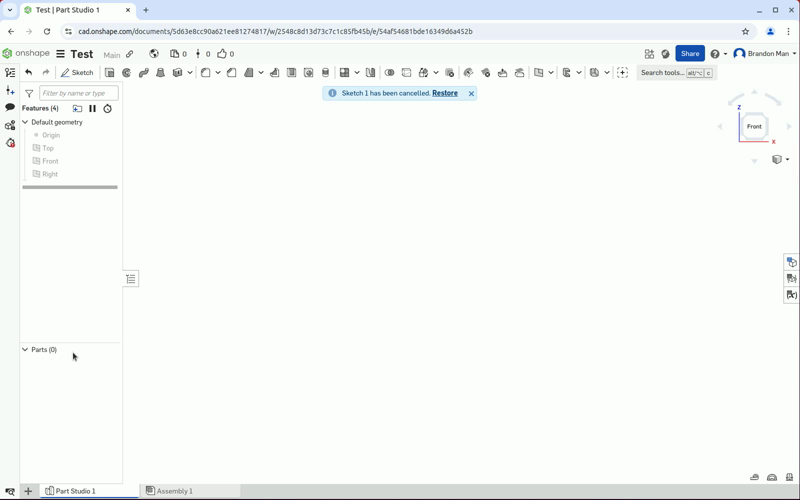
key(shift+s)
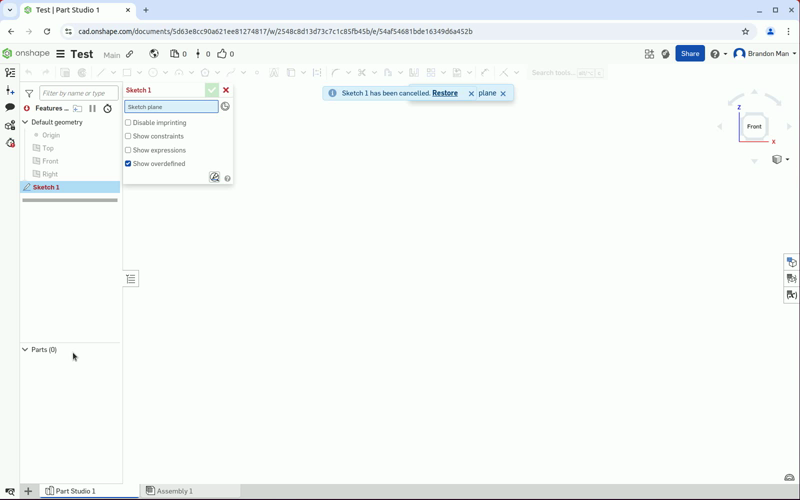
mouse_move(73, 163)
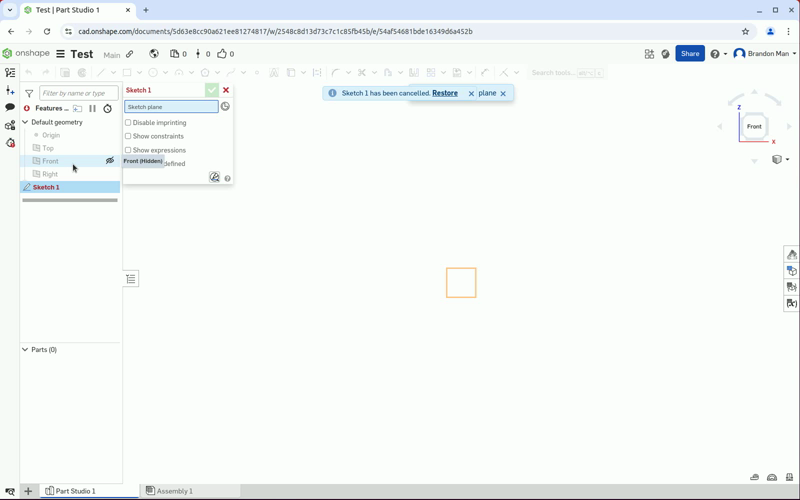
click(73, 163)
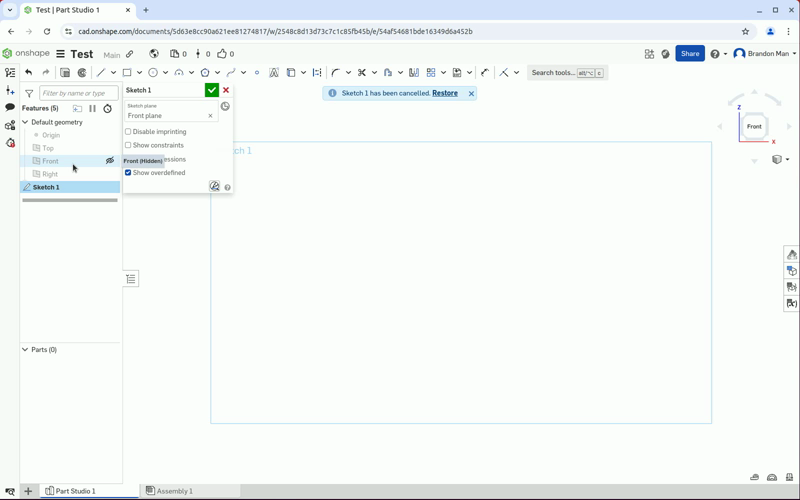
mouse_move(73, 352)
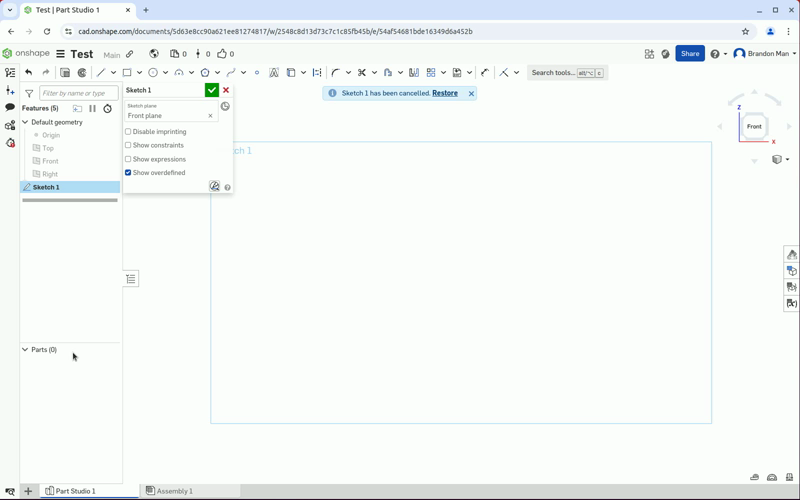
key(y)
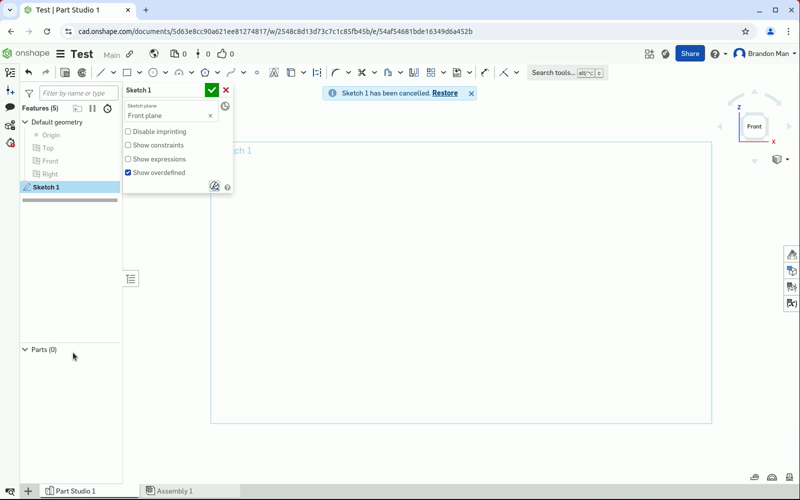
key(l)
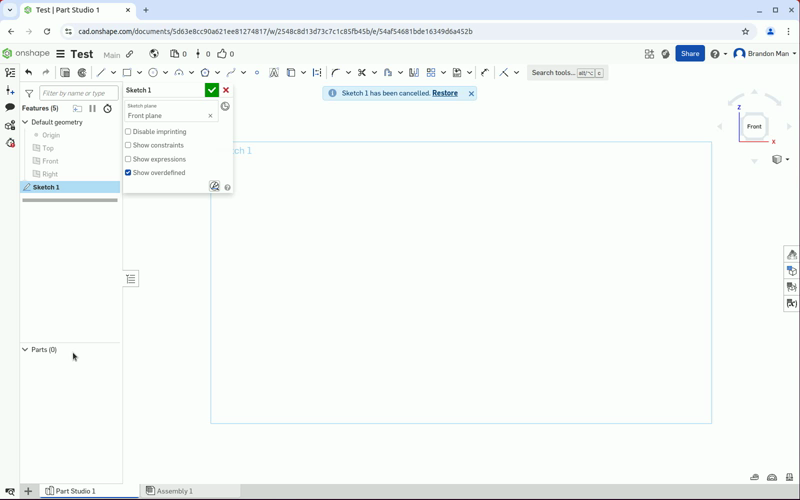
key_down(shift)
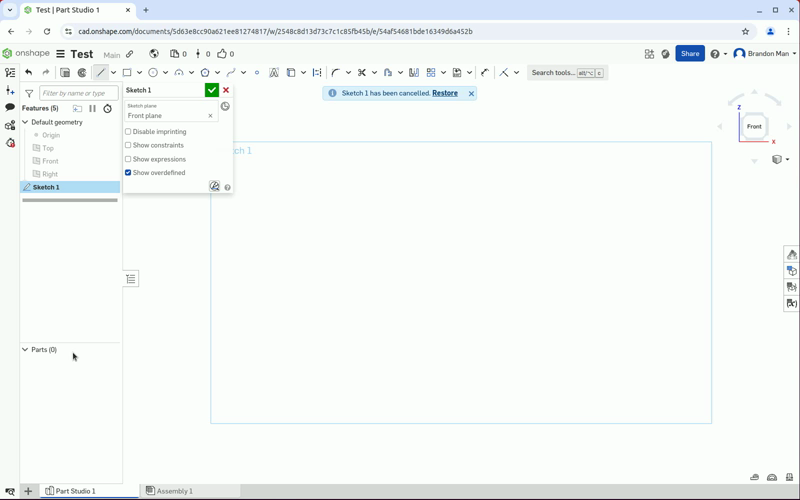
mouse_move(460, 282)
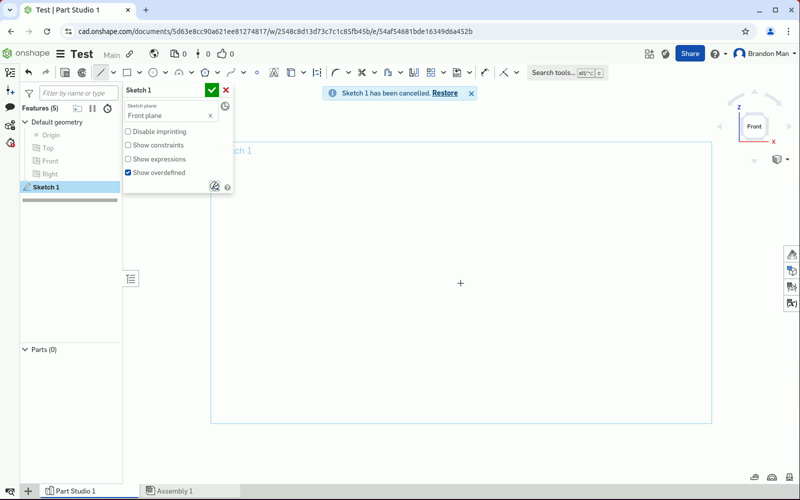
click(460, 282)
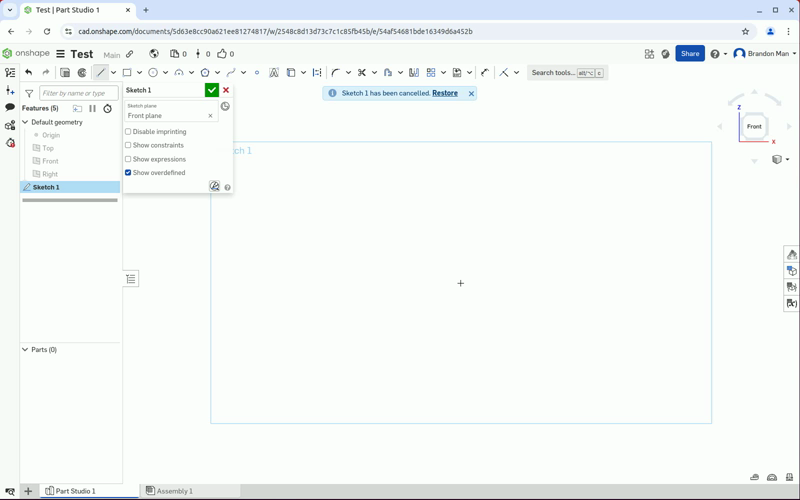
key_up(shift)
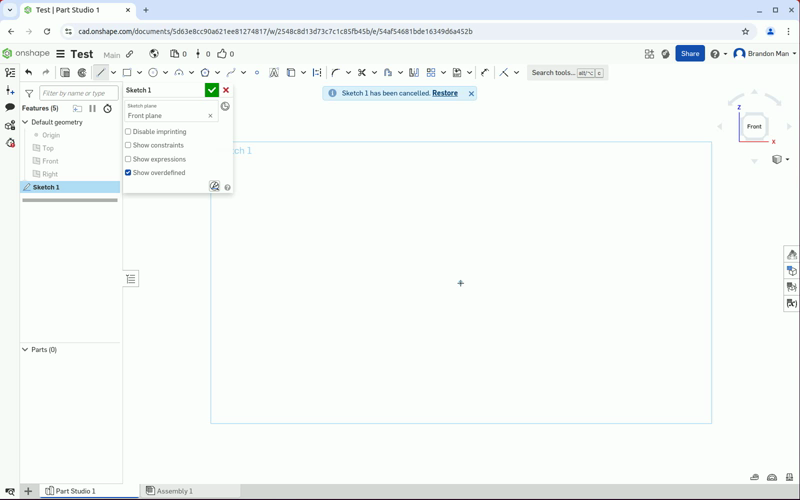
key_down(shift)
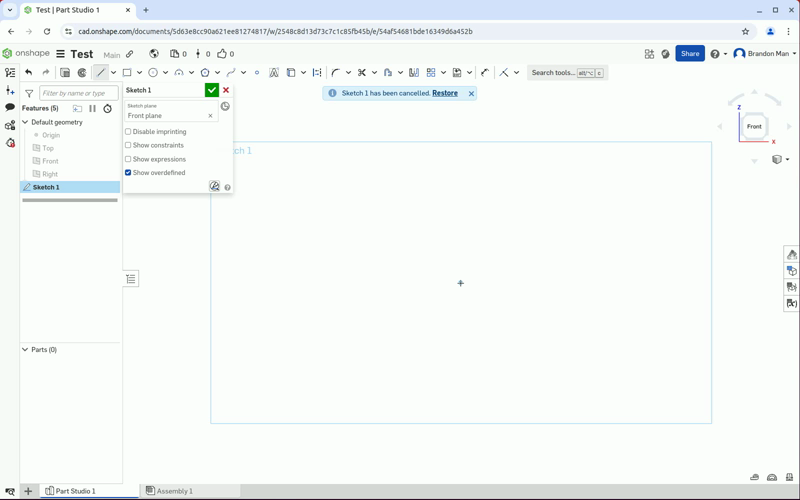
mouse_move(573, 282)
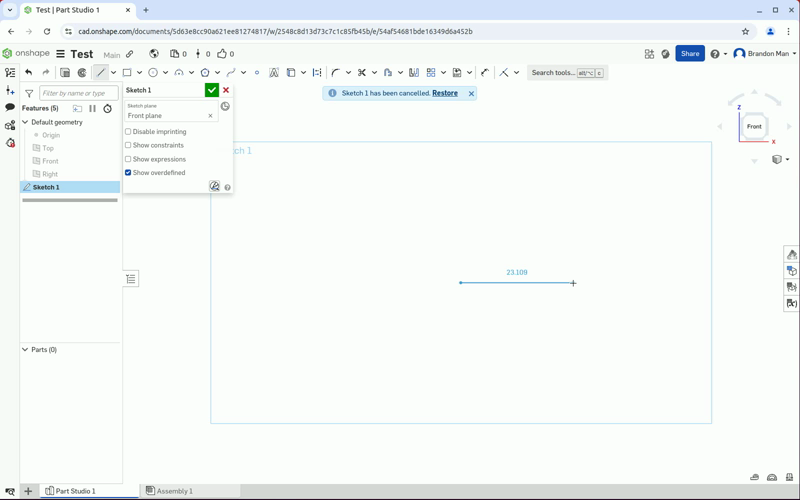
click(573, 282)
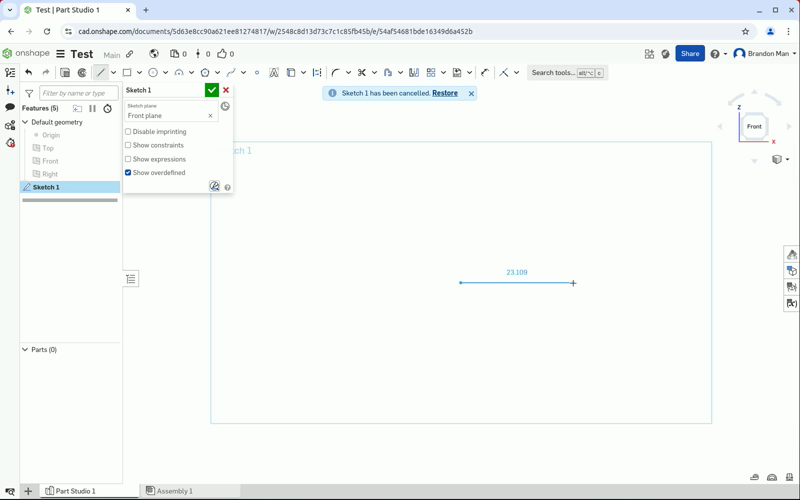
key_up(shift)
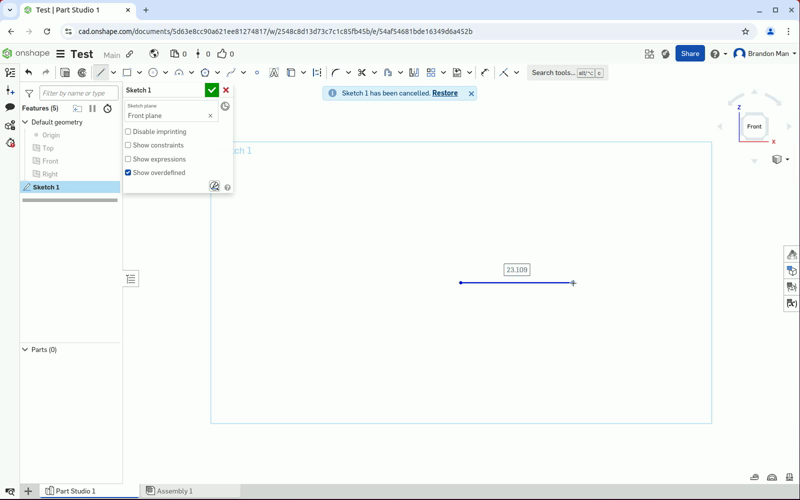
key_down(shift)
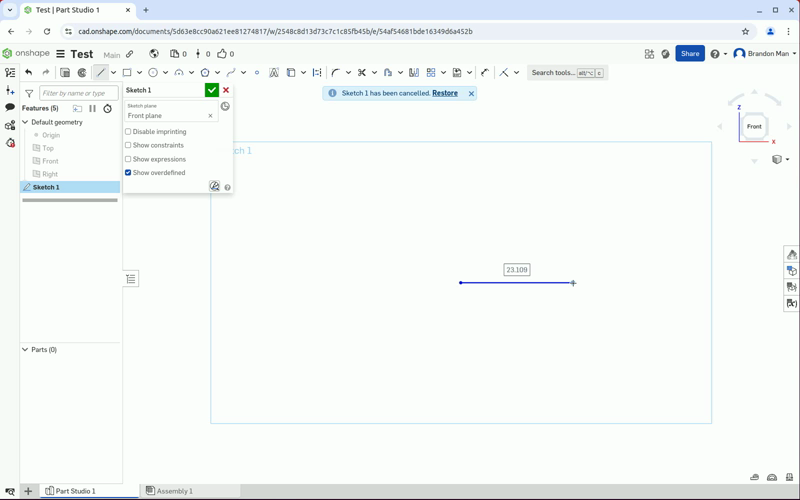
mouse_move(589, 282)
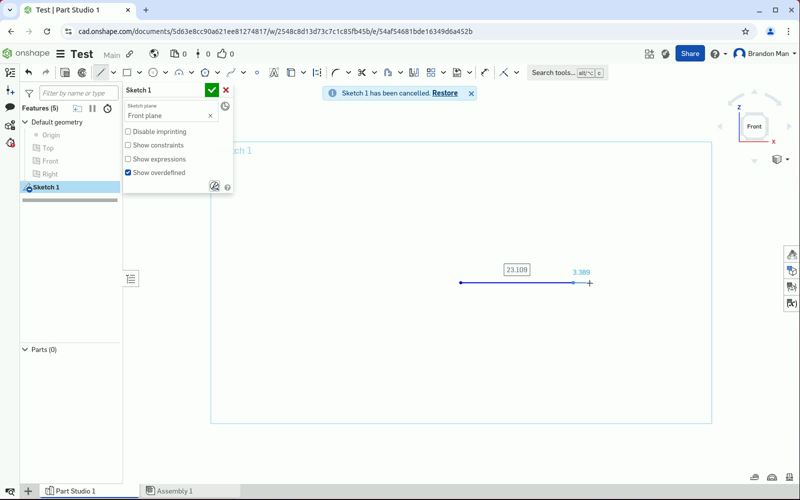
mouse_move(573, 264)
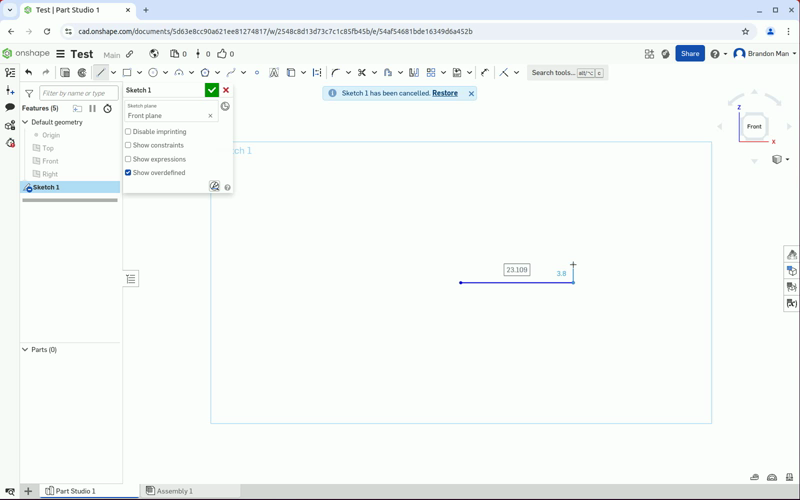
click(573, 264)
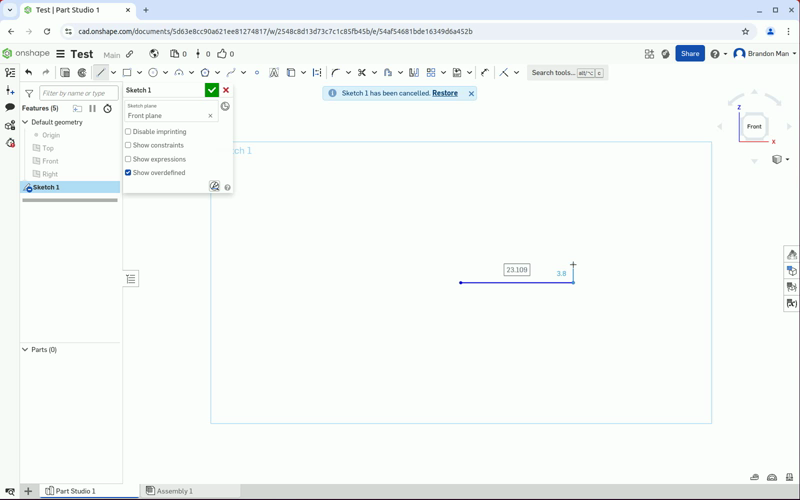
key_up(shift)
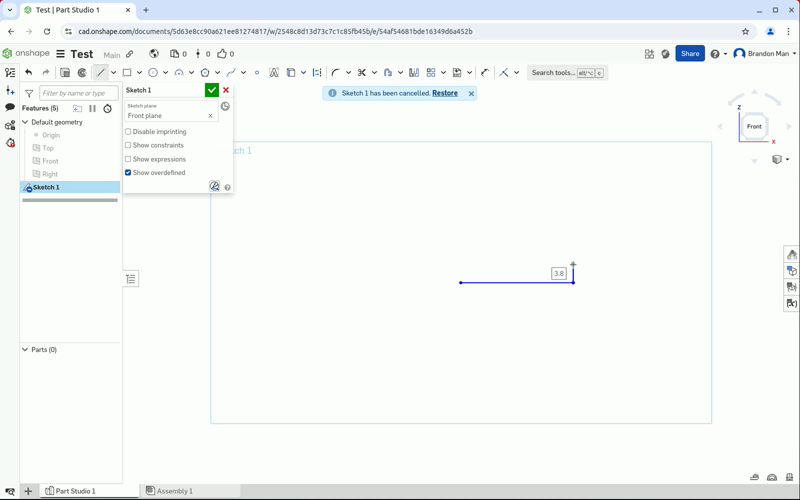
key_down(shift)
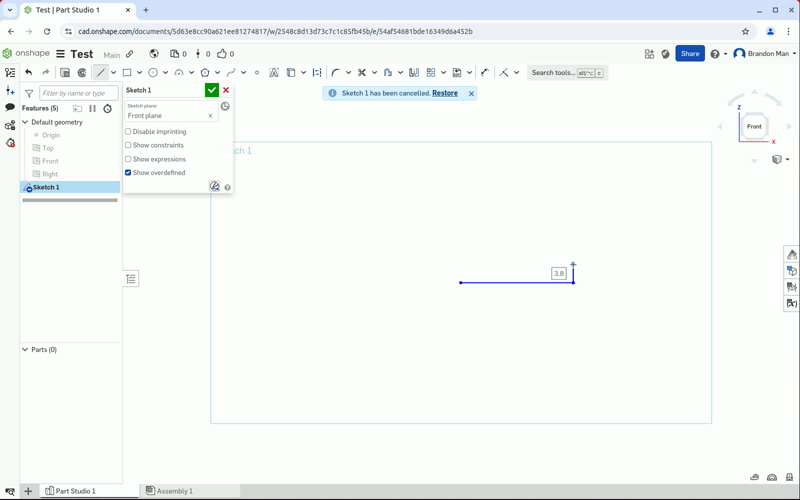
mouse_move(498, 264)
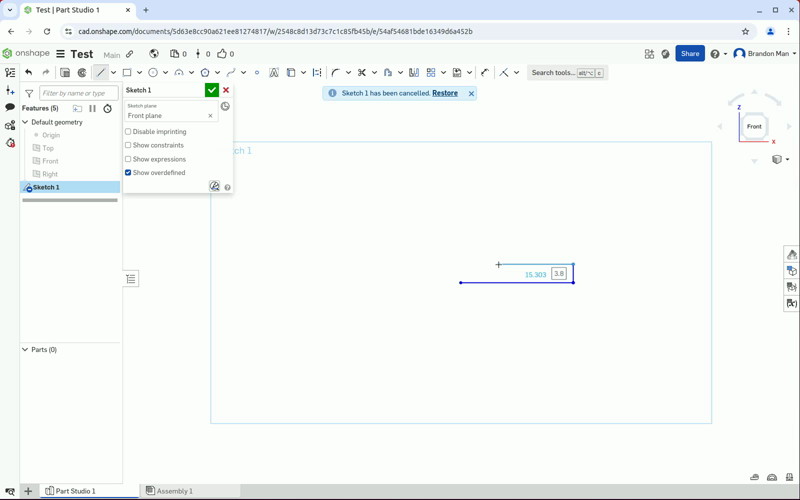
click(498, 264)
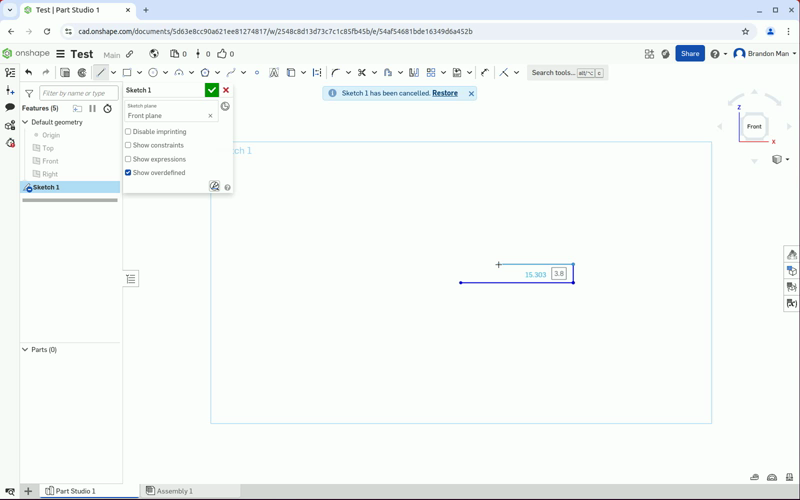
key_up(shift)
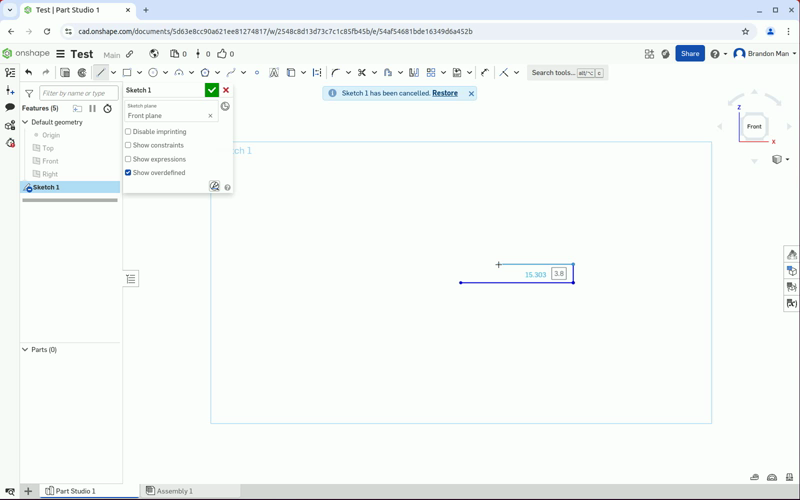
key_down(shift)
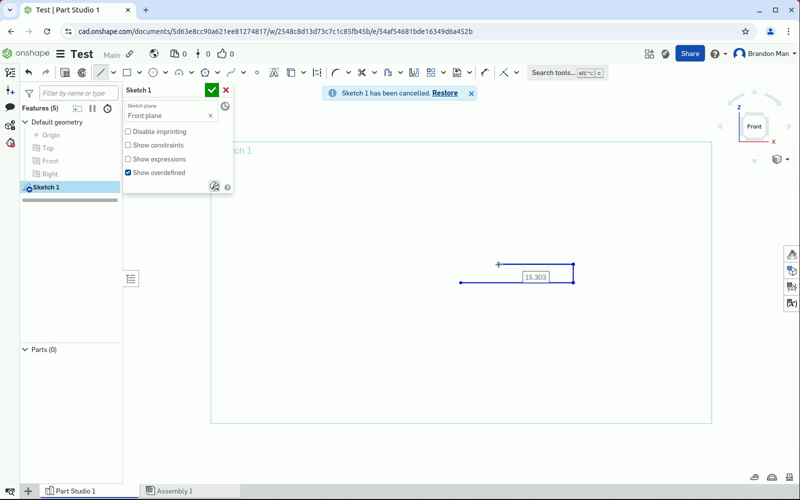
mouse_move(528, 264)
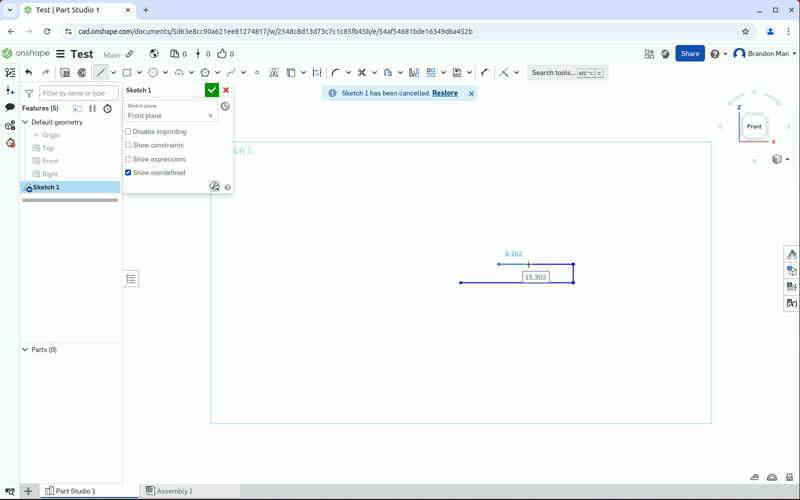
mouse_move(498, 226)
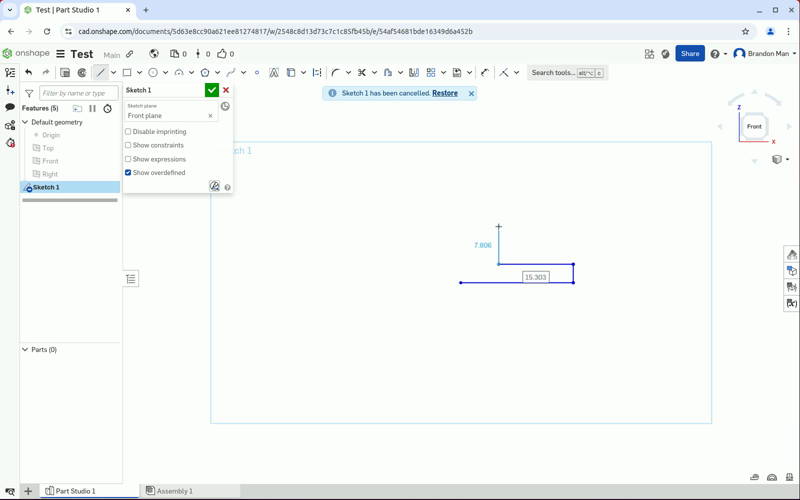
click(498, 226)
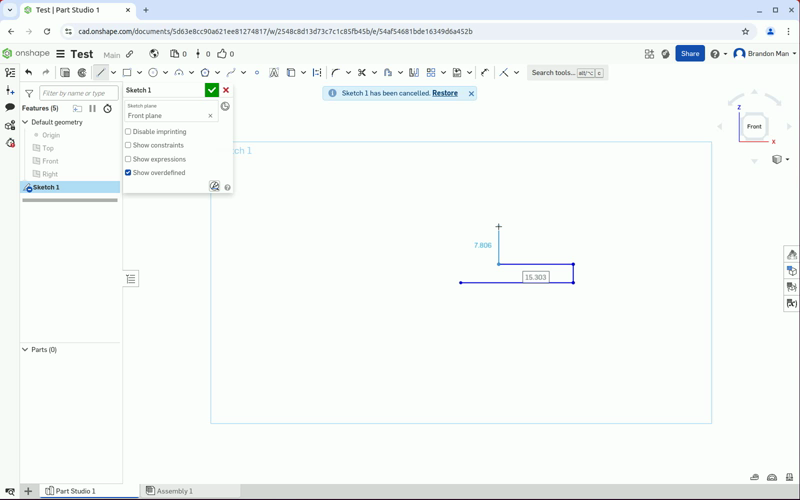
key_up(shift)
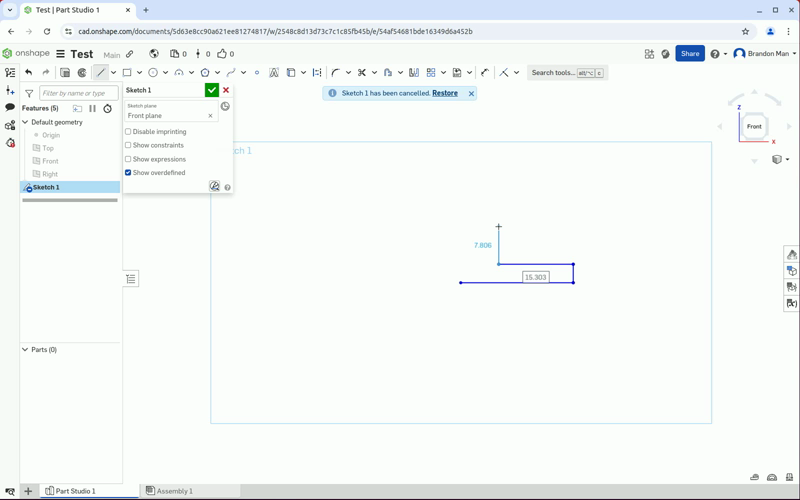
key_down(shift)
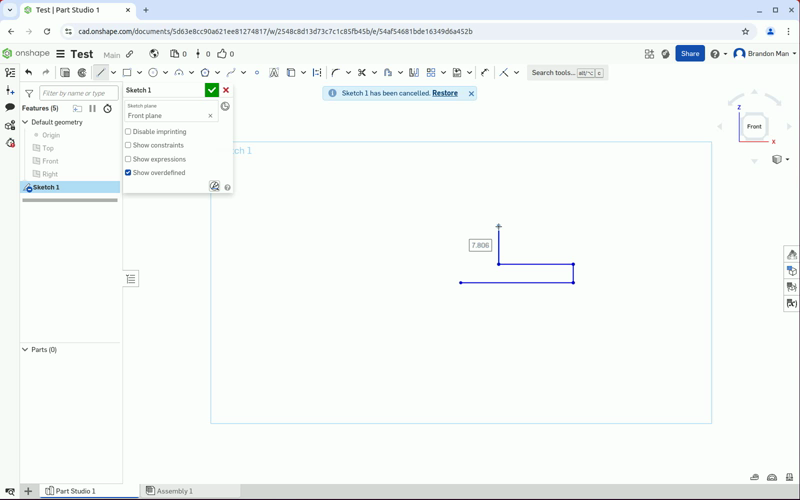
mouse_move(528, 226)
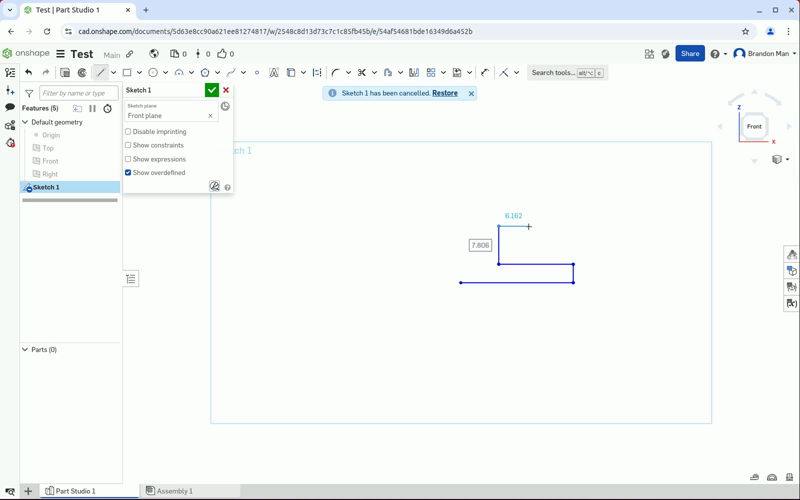
mouse_move(498, 208)
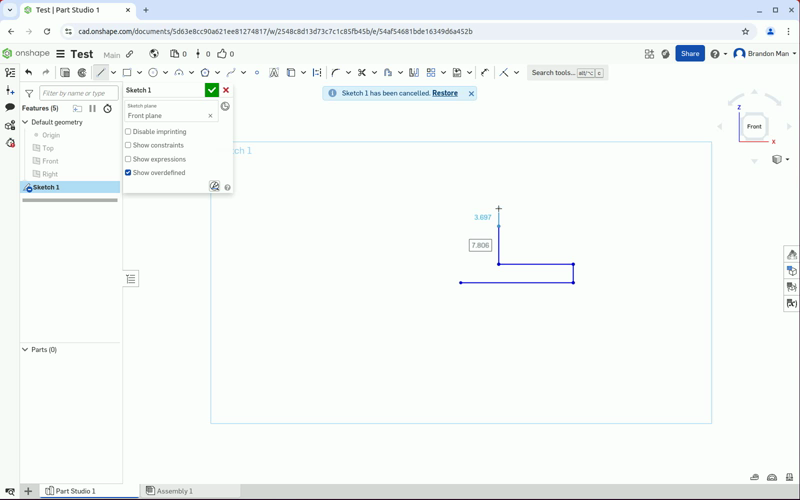
click(498, 208)
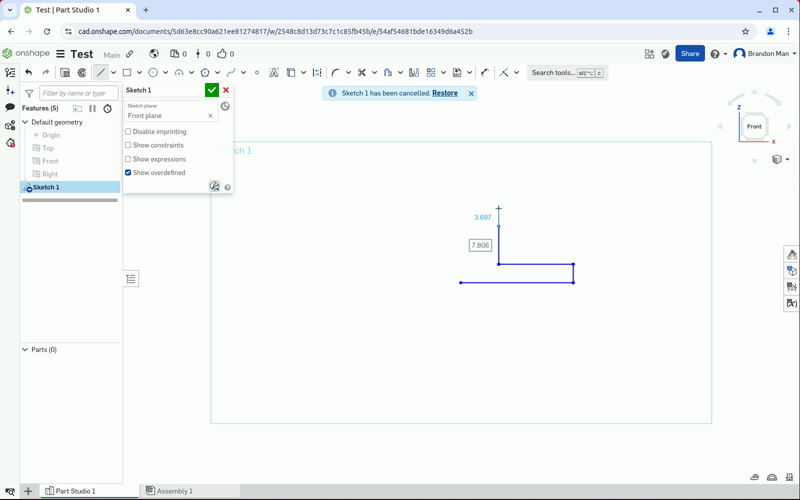
key_up(shift)
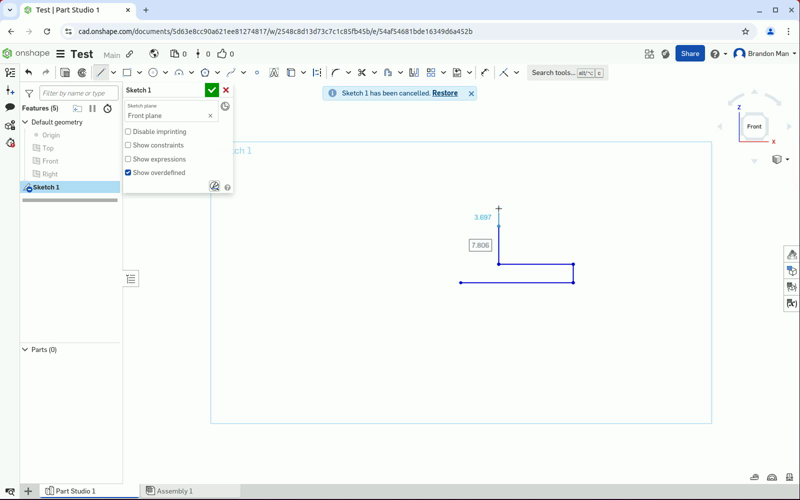
key_down(shift)
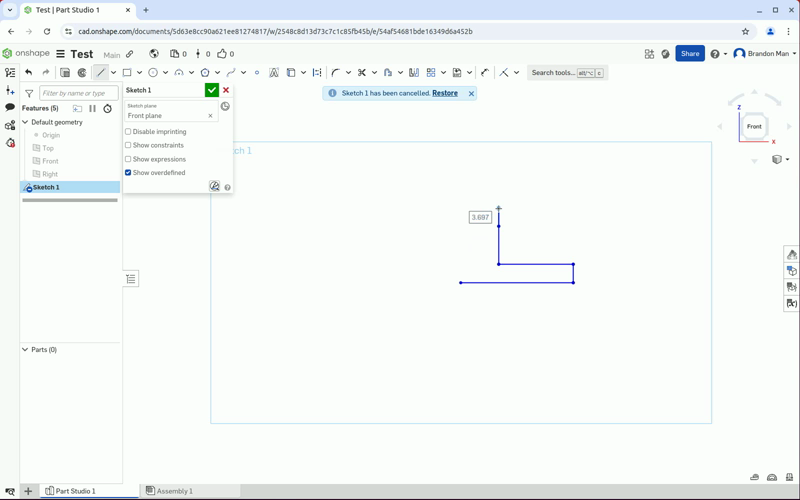
mouse_move(528, 208)
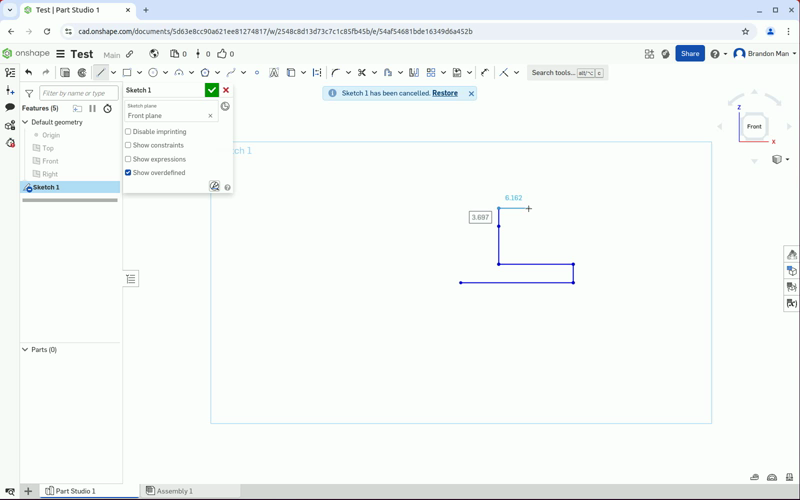
mouse_move(460, 208)
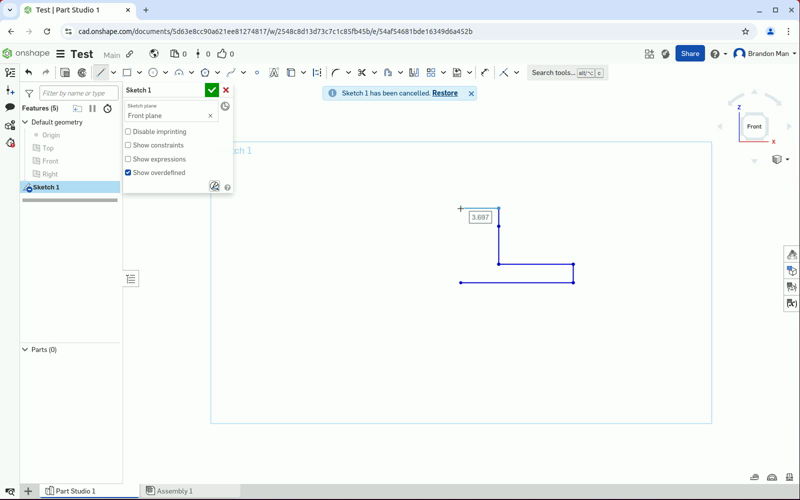
click(460, 208)
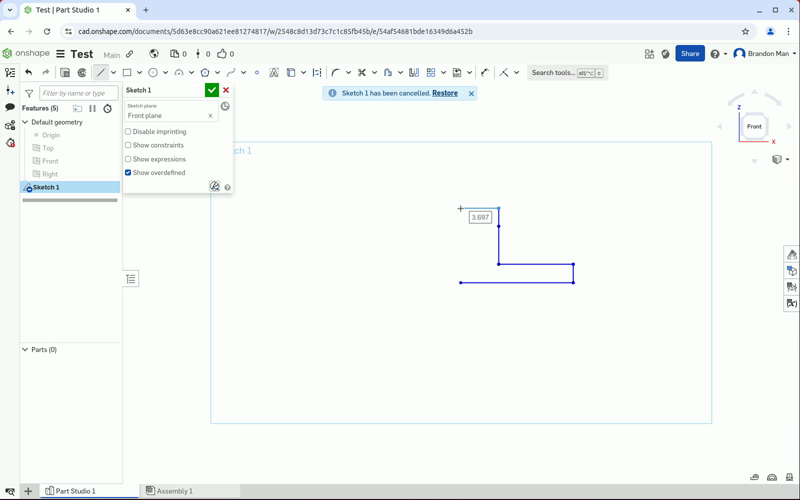
key_up(shift)
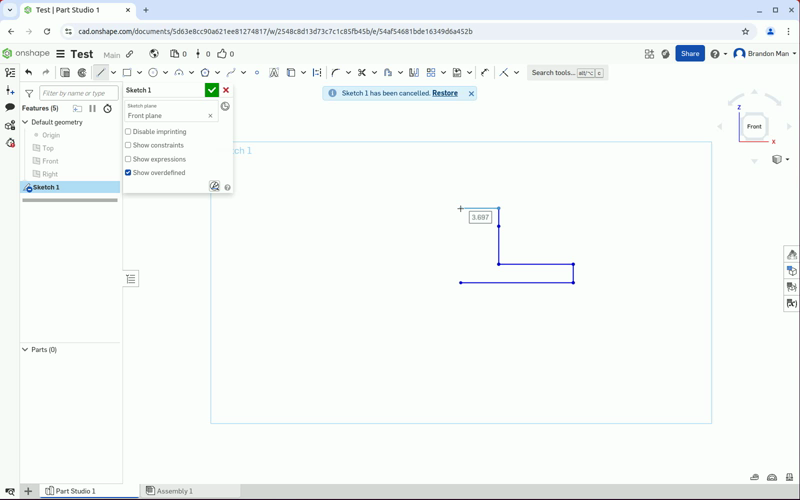
key_down(shift)
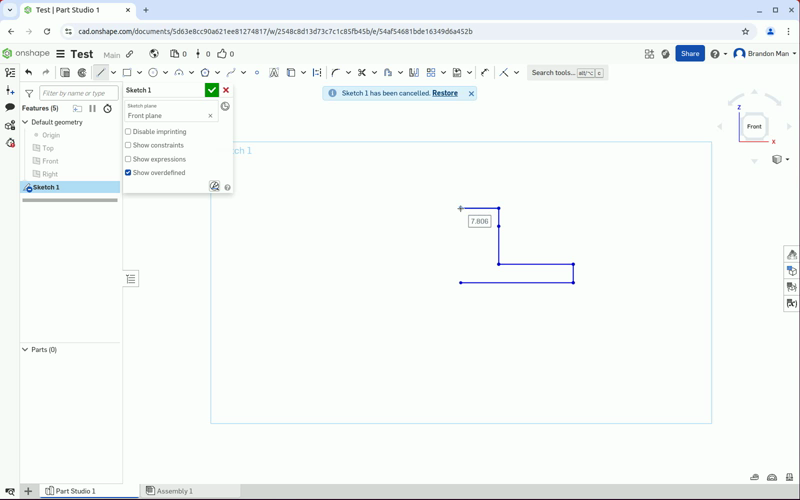
mouse_move(460, 282)
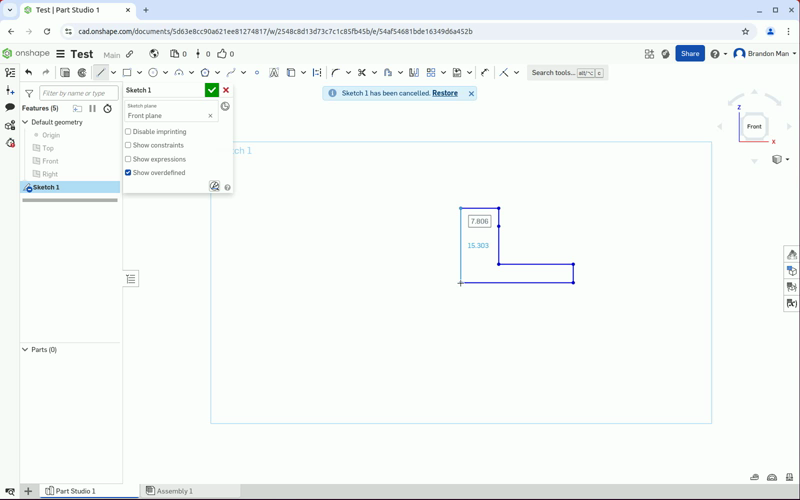
key_up(shift)
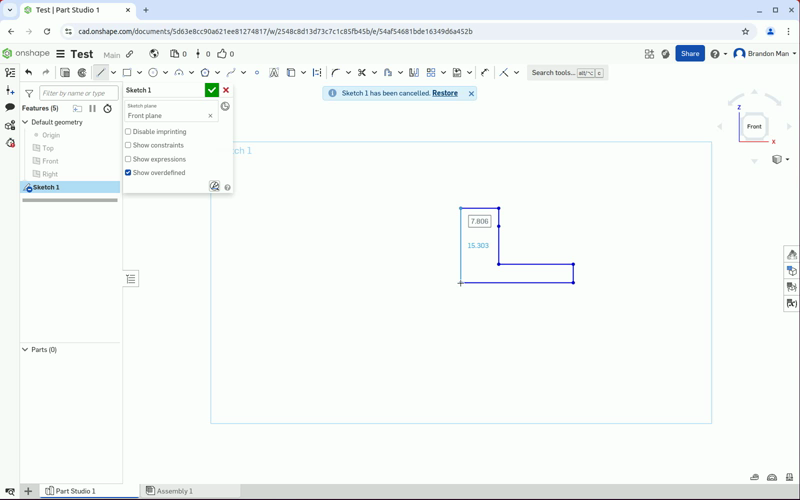
click(460, 282)
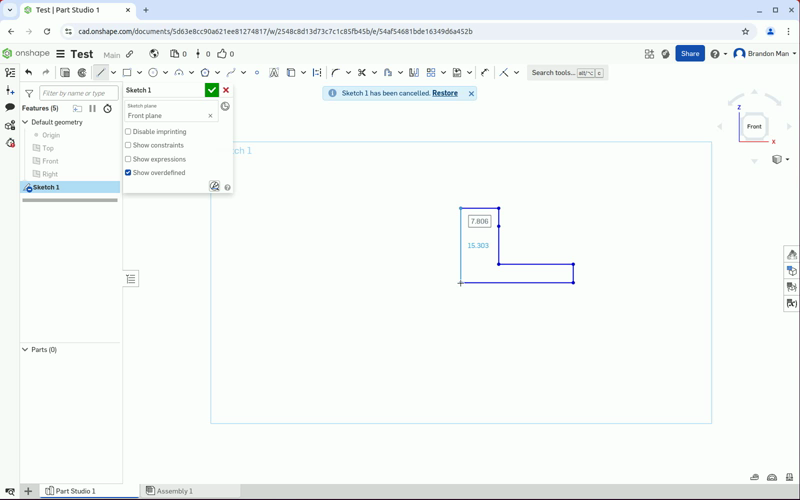
key(esc)
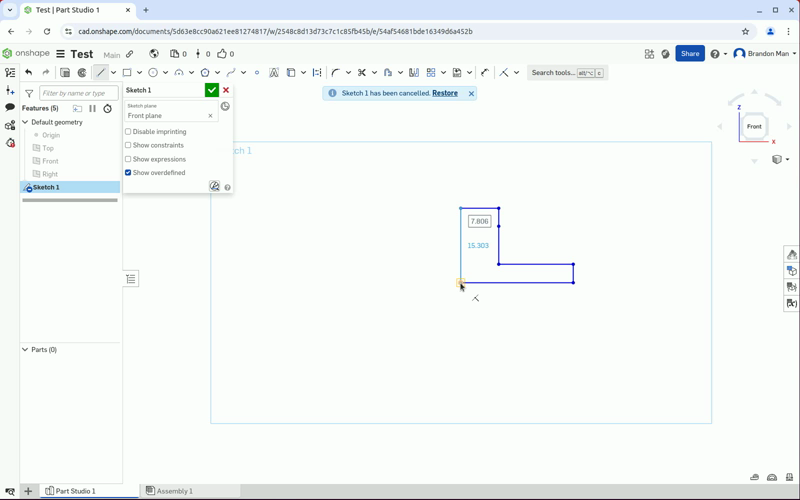
mouse_move(491, 236)
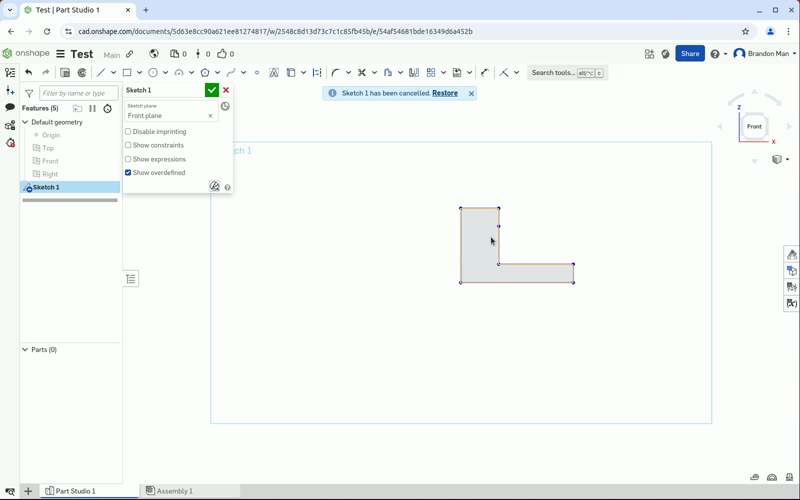
click(491, 236)
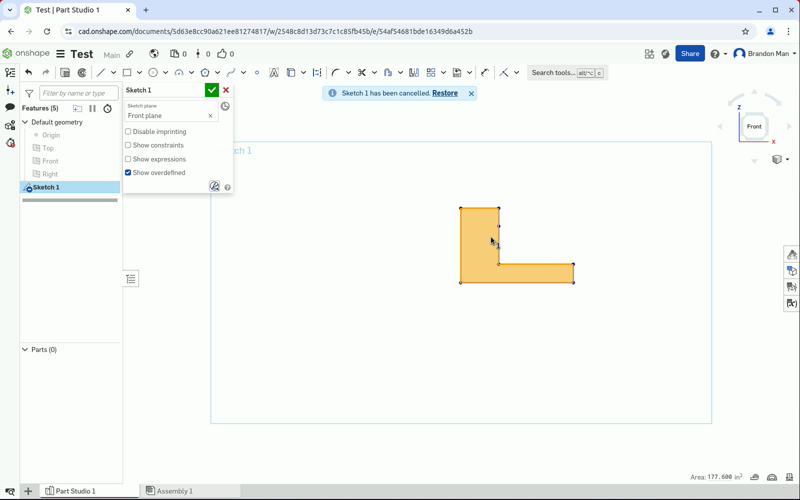
mouse_move(73, 352)
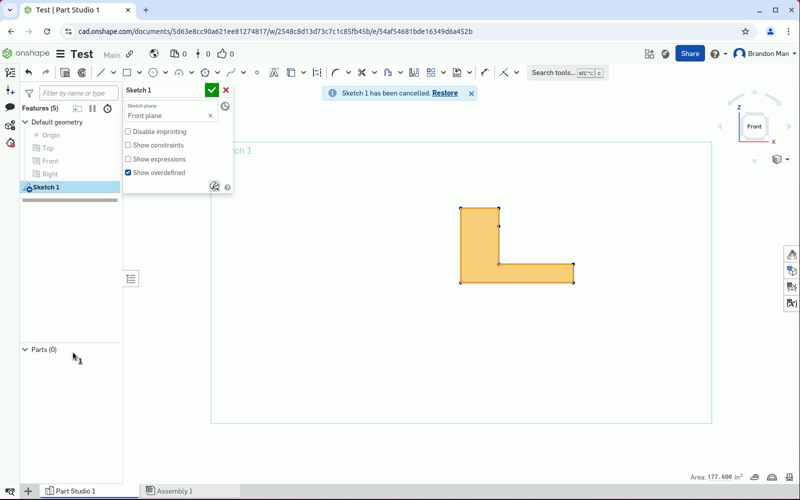
key(shift+y)
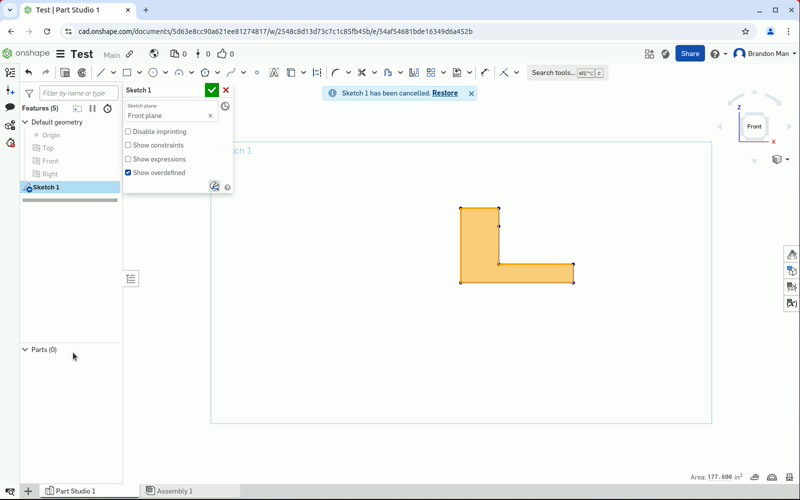
key(shift+e)
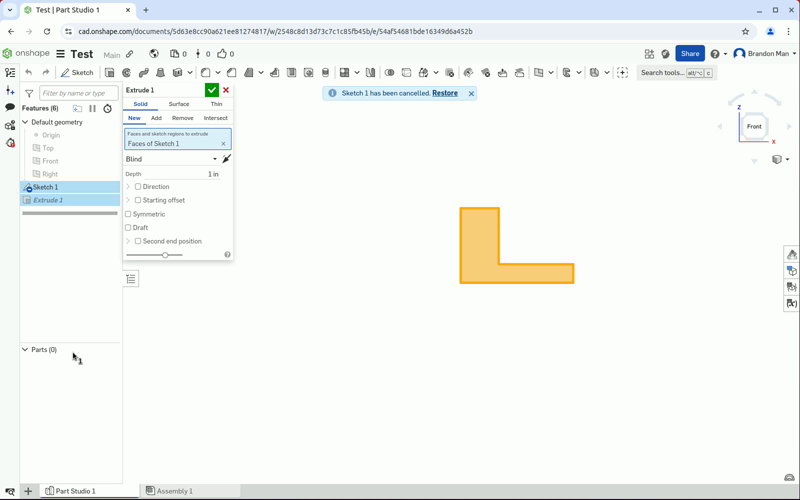
mouse_move(143, 106)
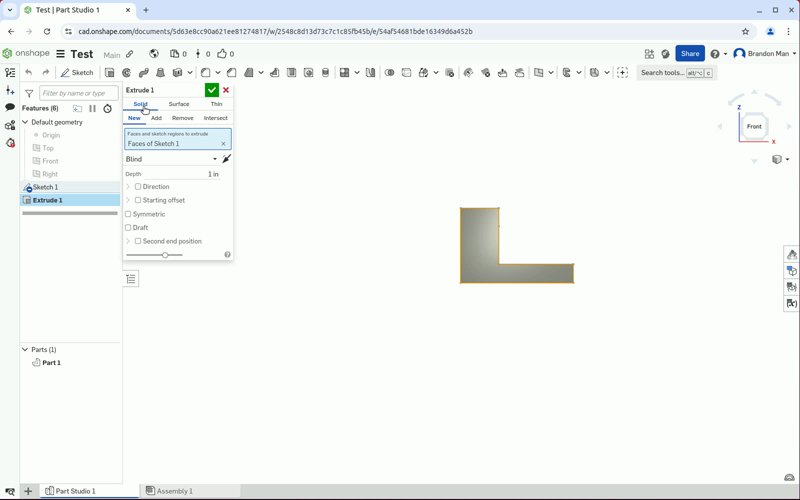
click(143, 106)
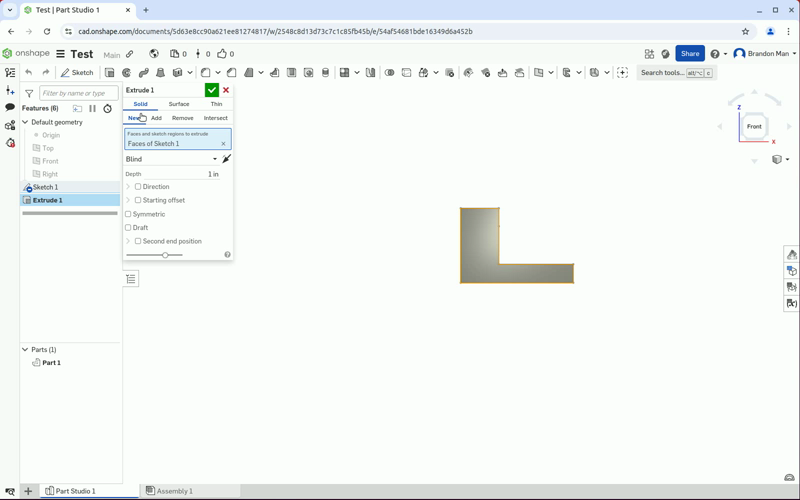
mouse_move(137, 120)
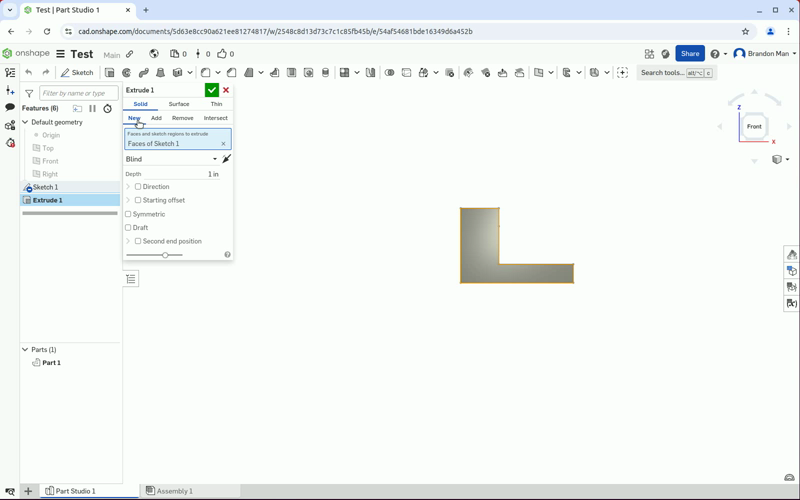
click(137, 120)
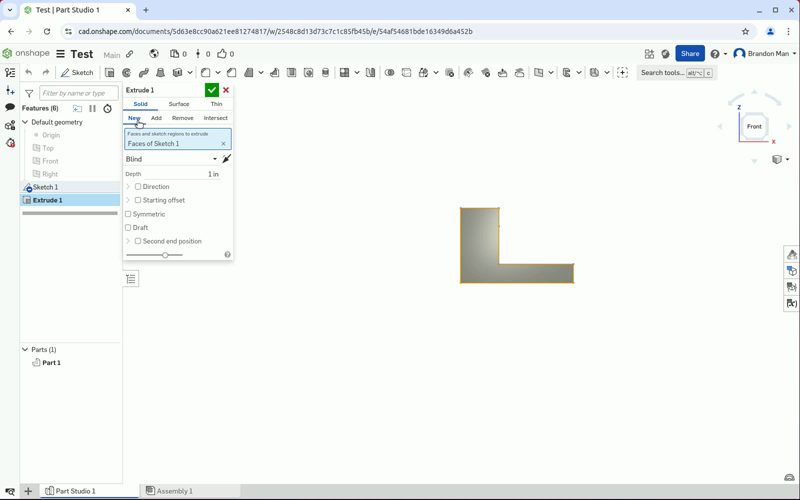
key(tab, 4)
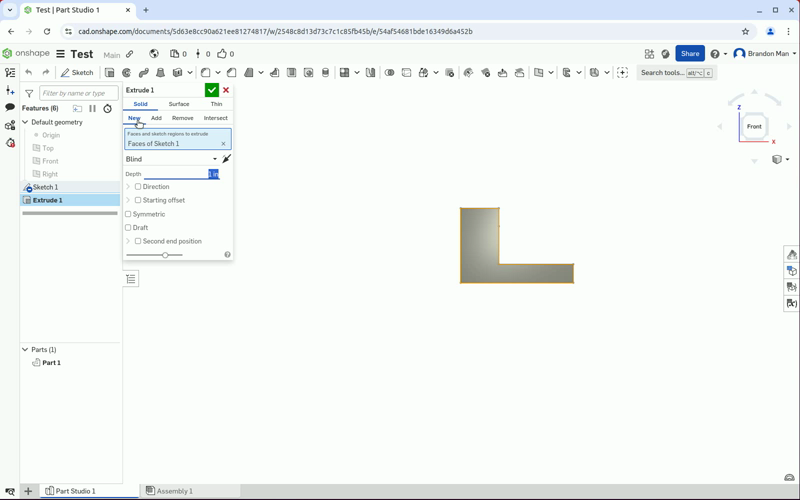
text(15.405)
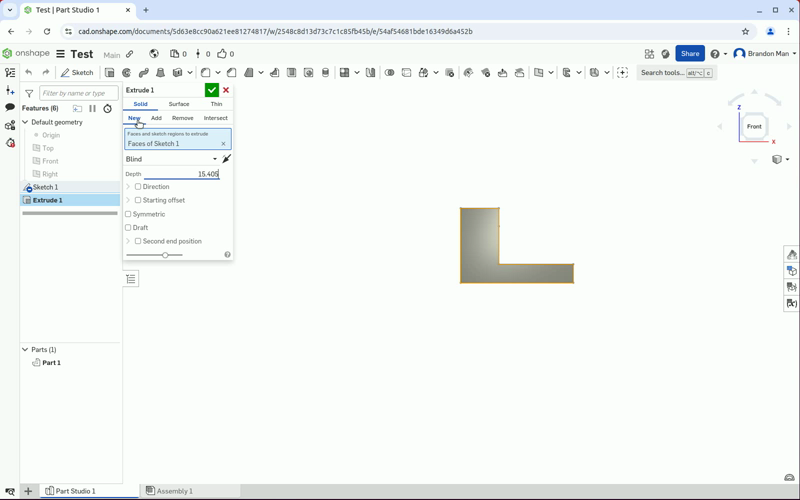
key(enter)
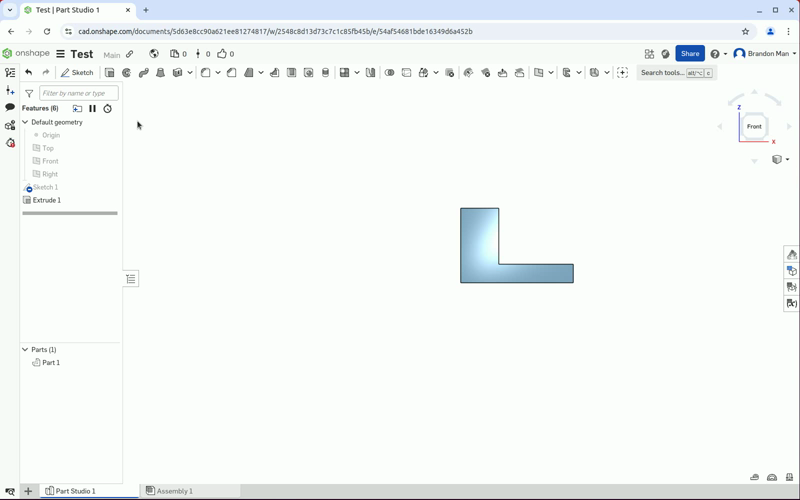
key(shift+h)
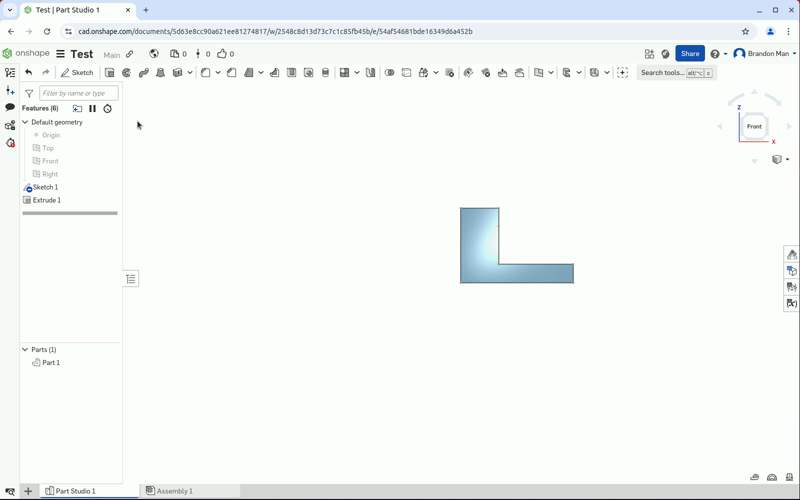
key(shift+h)
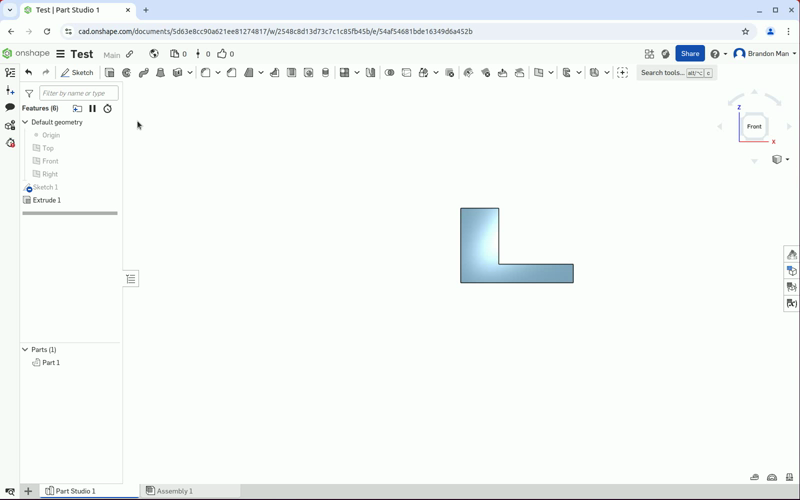
mouse_move(73, 189)
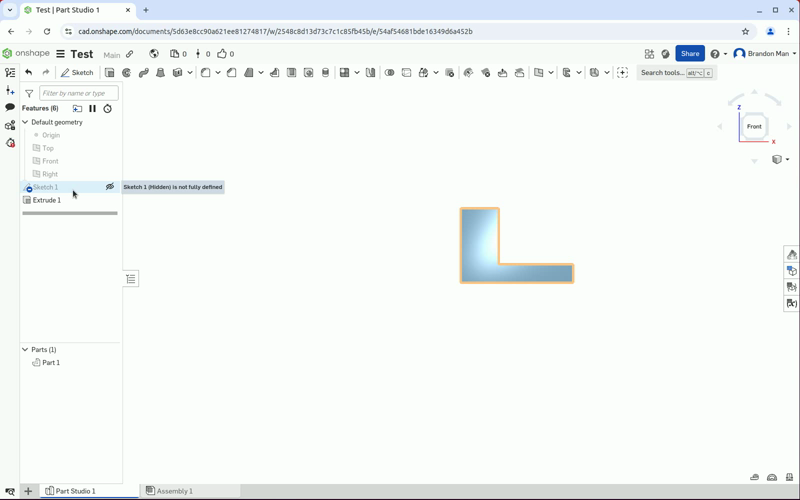
click(73, 189)
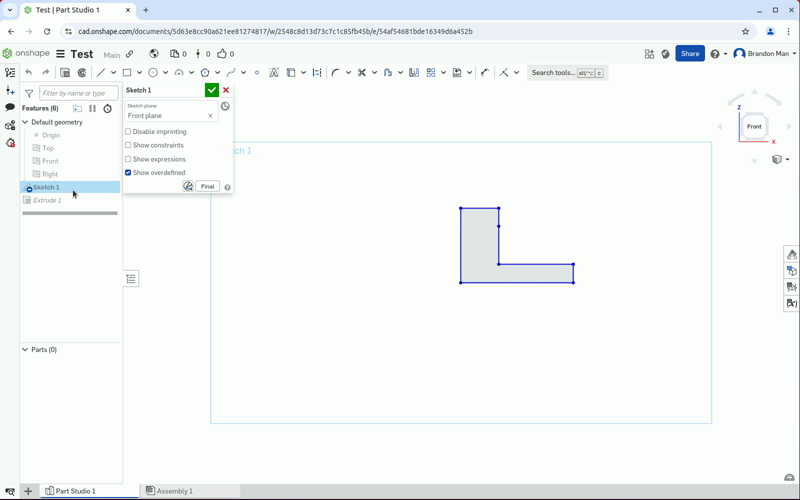
mouse_move(229, 92)
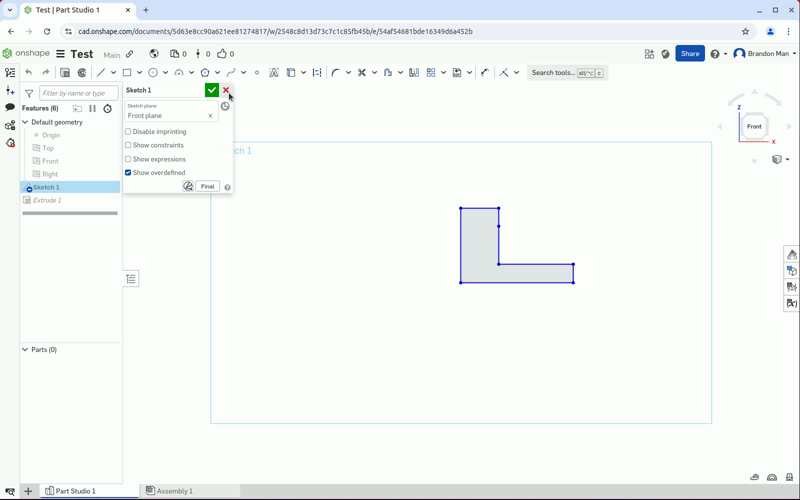
click(229, 92)
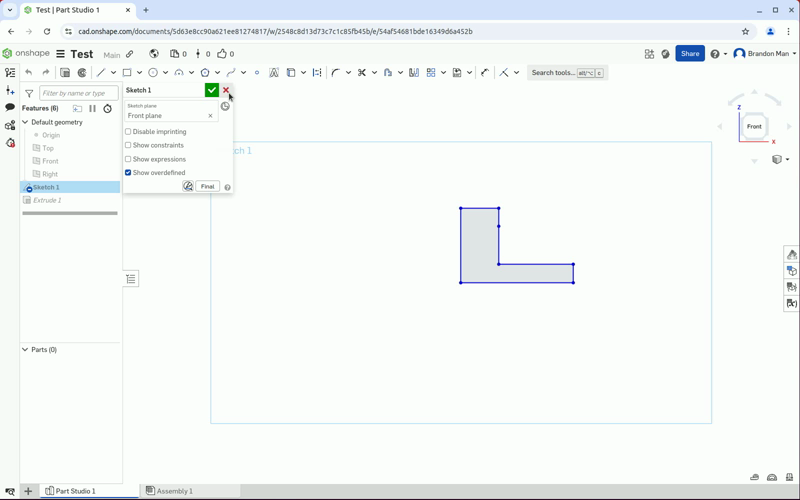
key(shift+s)
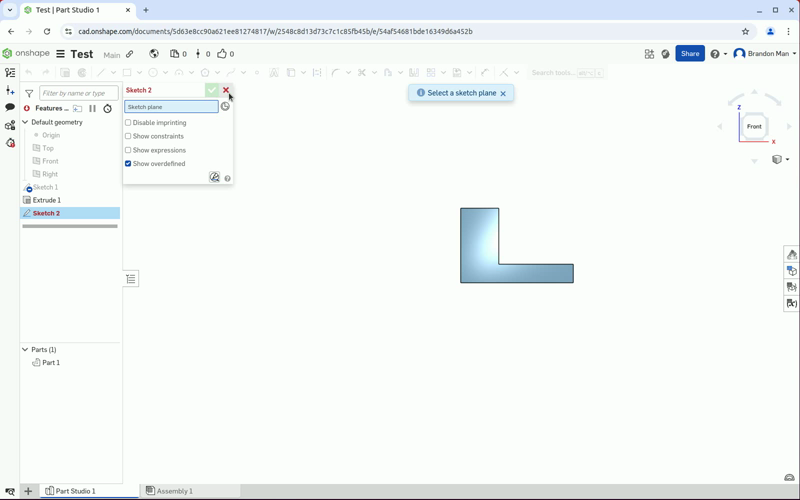
mouse_move(73, 163)
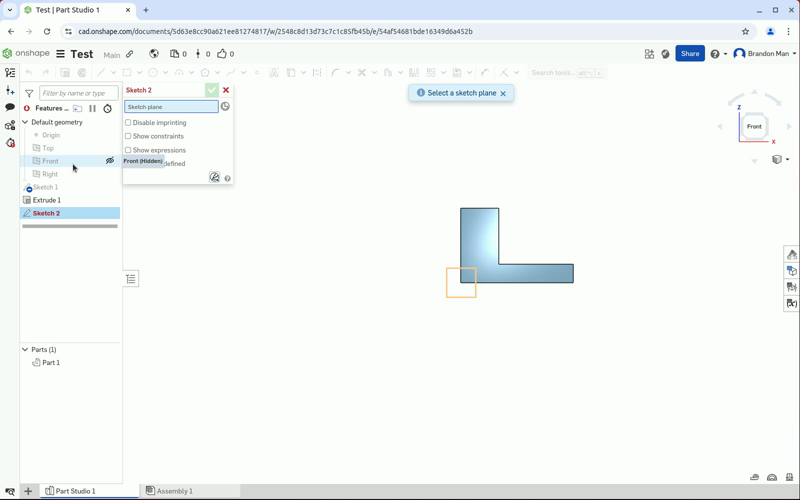
click(73, 163)
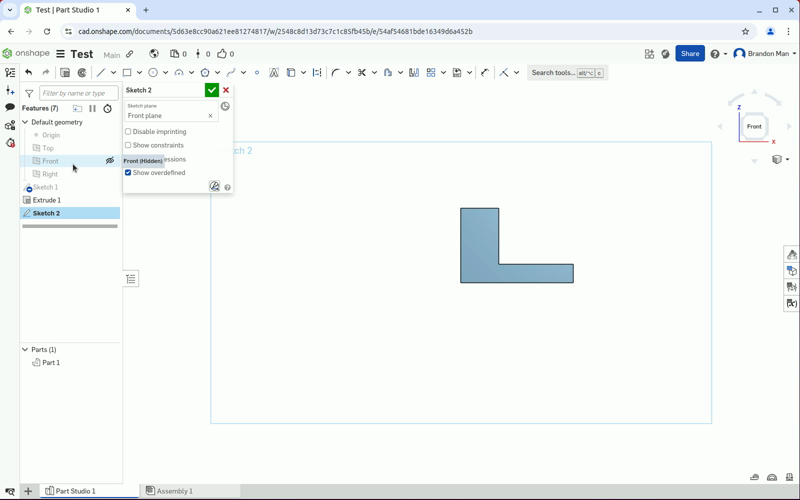
mouse_move(73, 352)
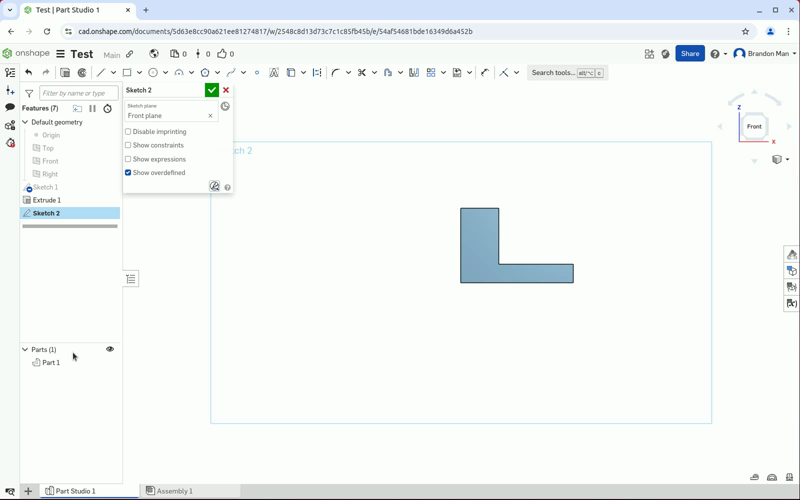
key(y)
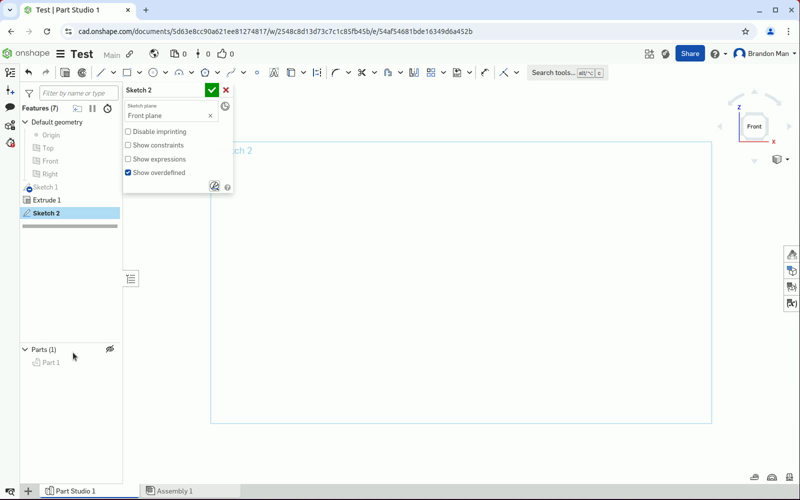
key(l)
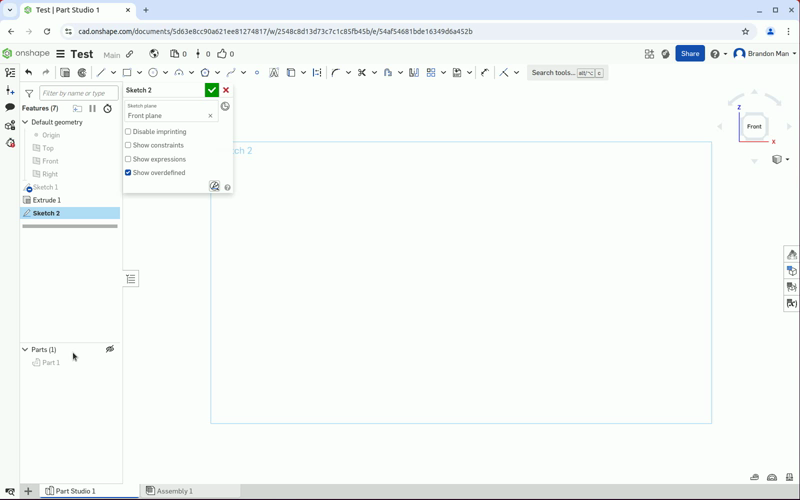
key_down(shift)
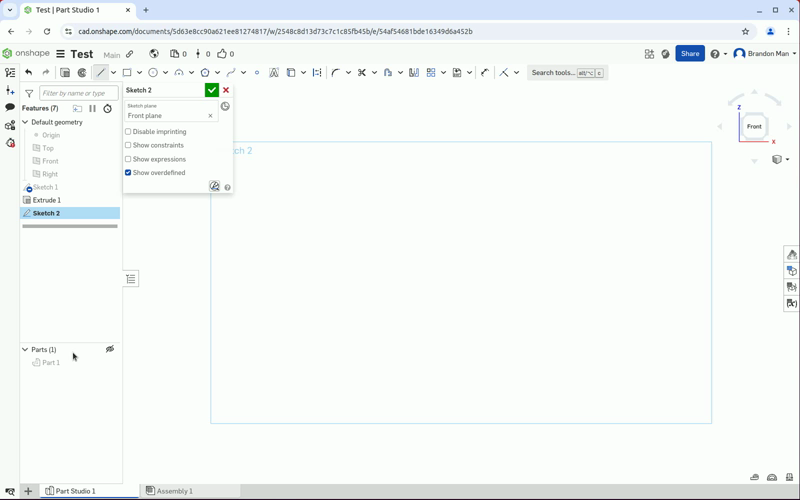
mouse_move(498, 264)
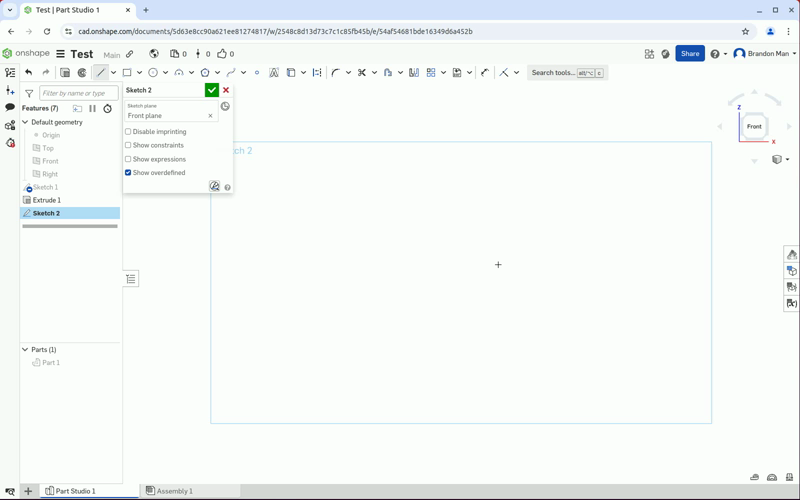
click(498, 264)
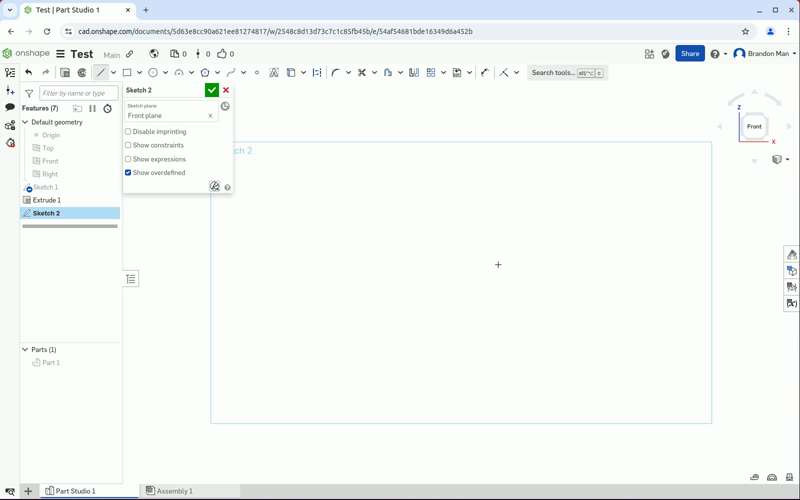
key_up(shift)
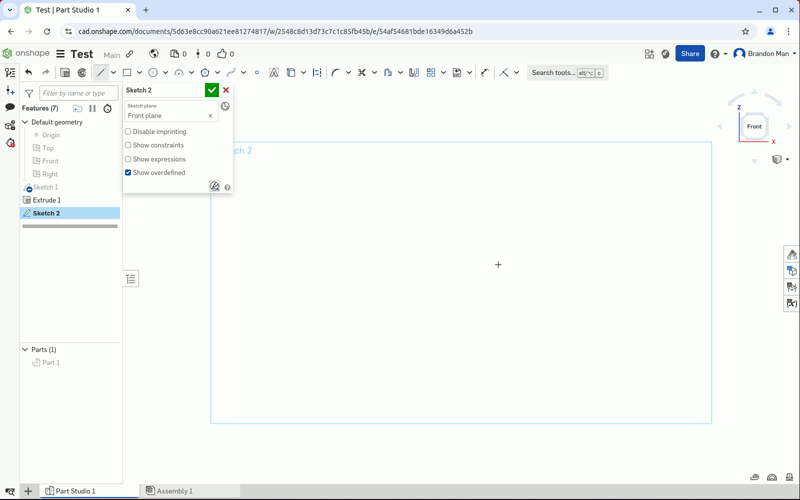
key_down(shift)
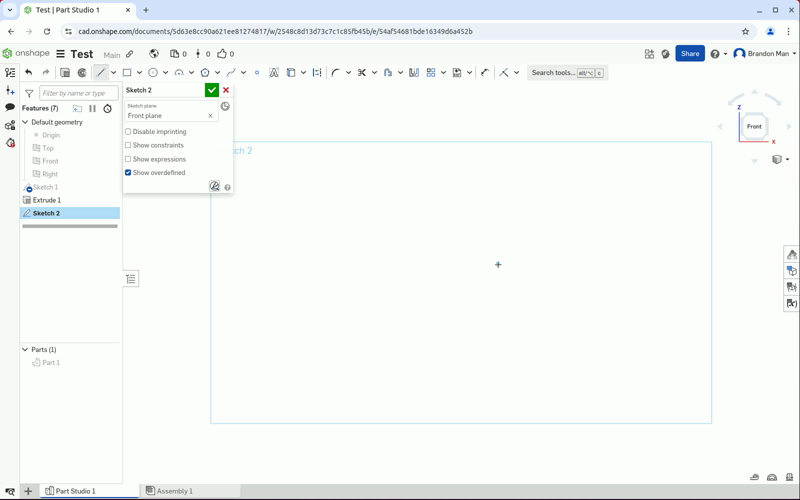
mouse_move(573, 264)
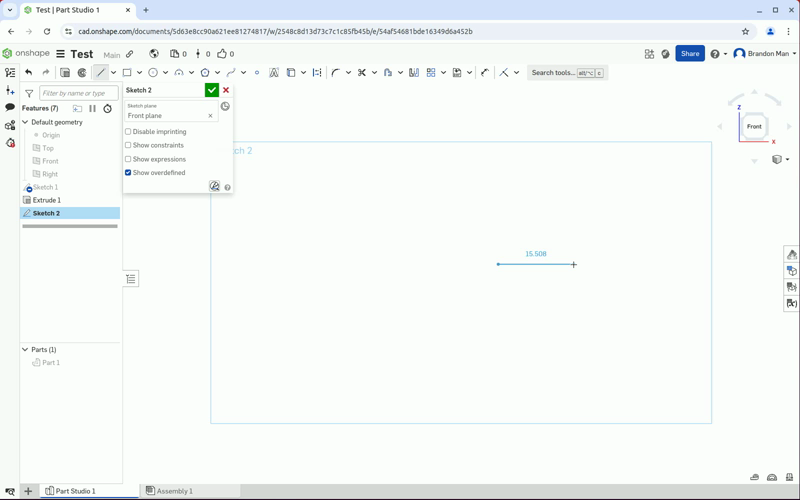
click(573, 264)
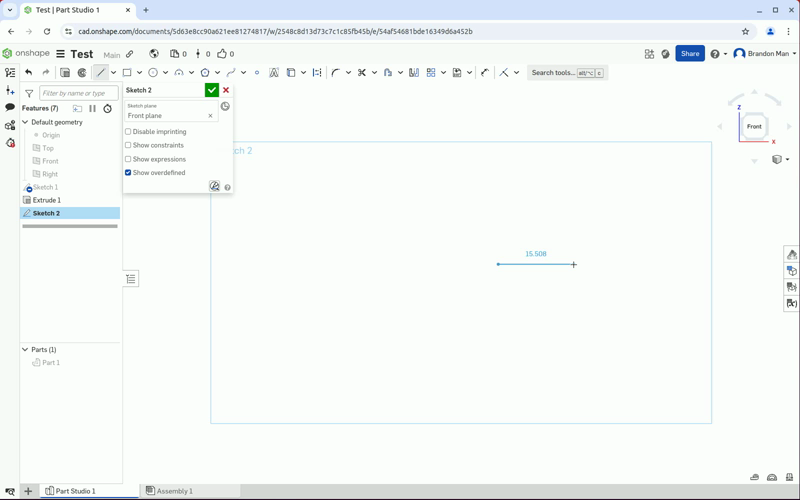
key_up(shift)
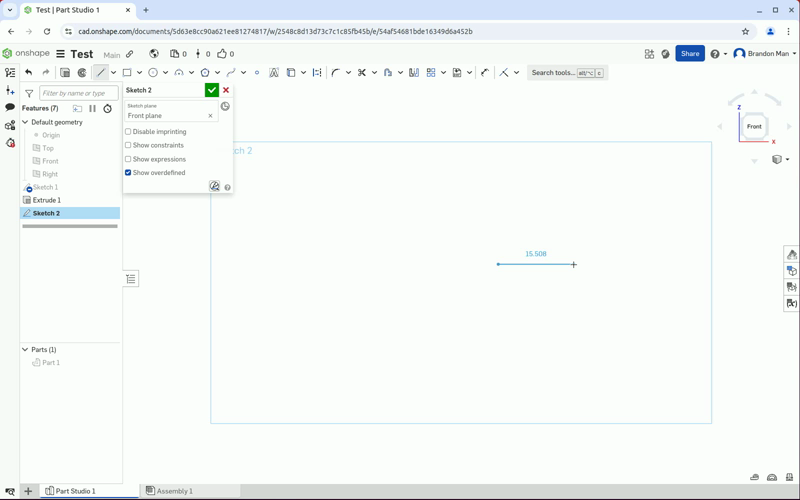
key_down(shift)
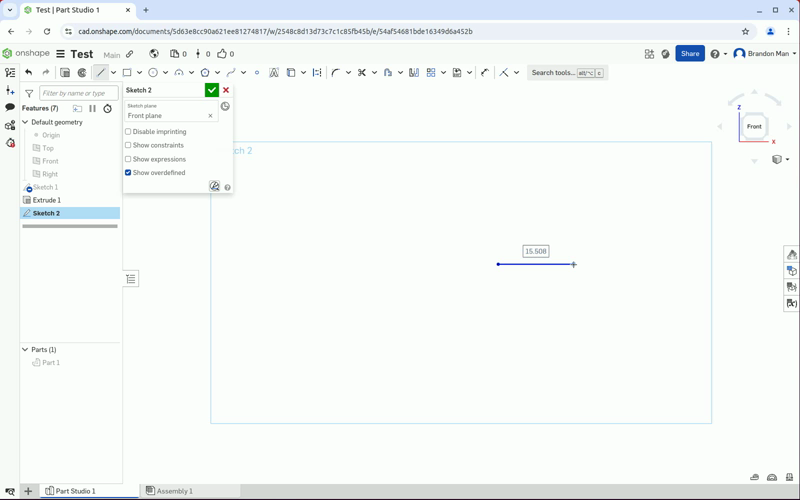
mouse_move(589, 264)
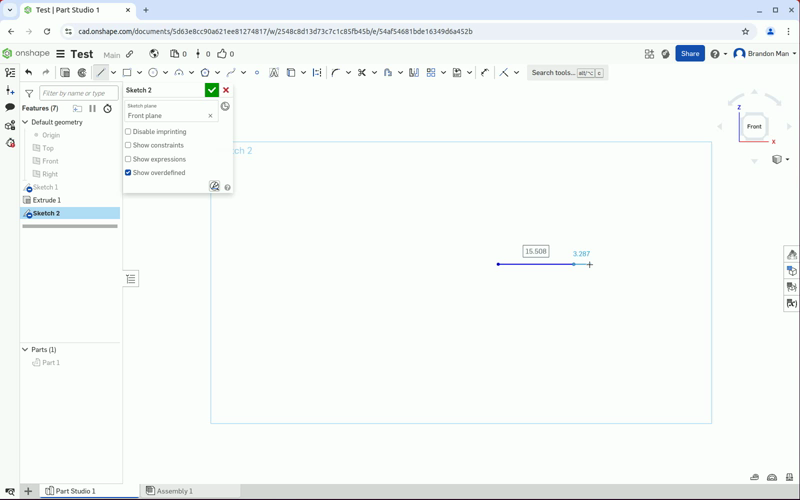
mouse_move(573, 226)
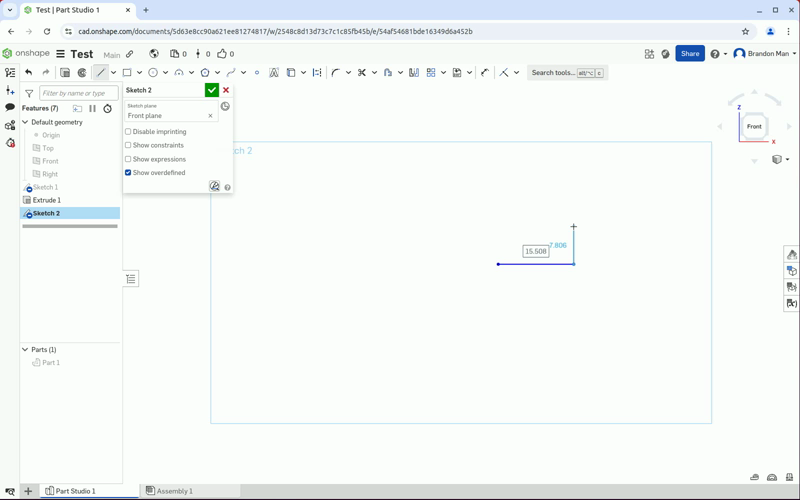
click(573, 226)
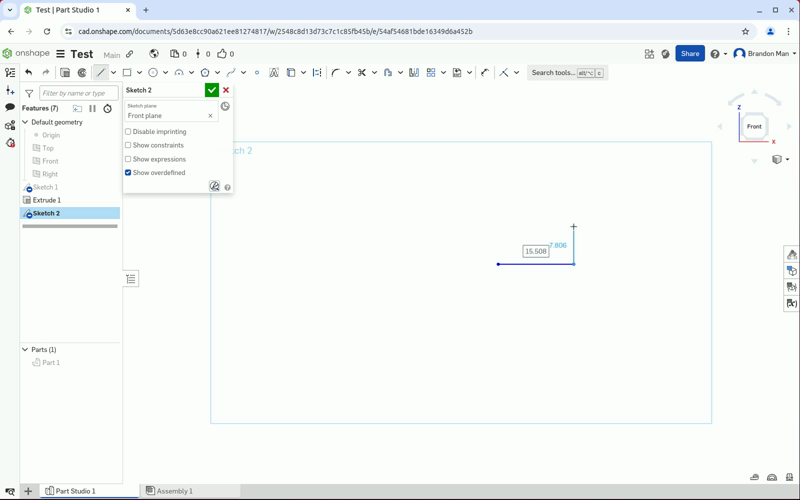
key_up(shift)
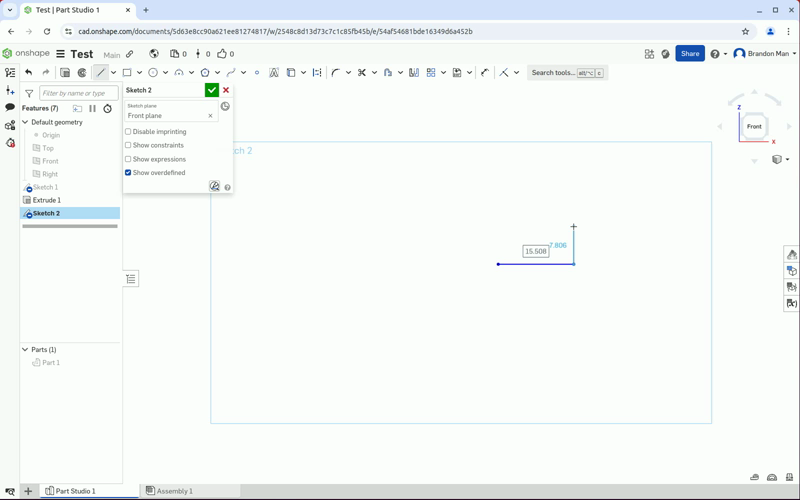
key_down(shift)
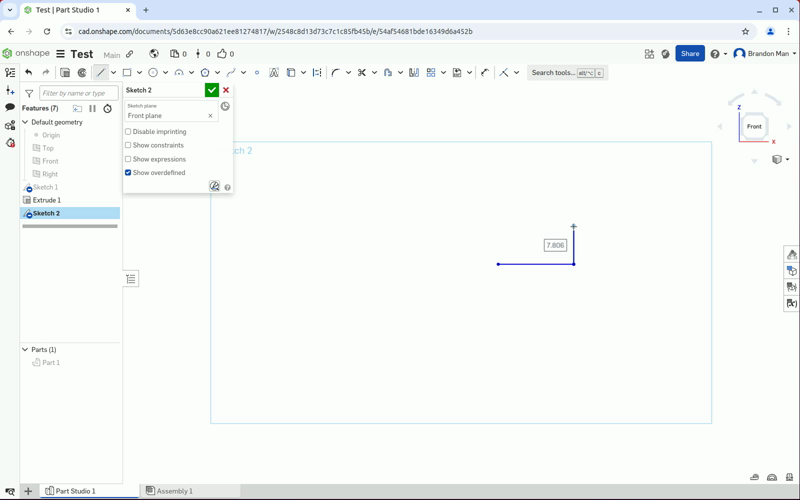
mouse_move(498, 226)
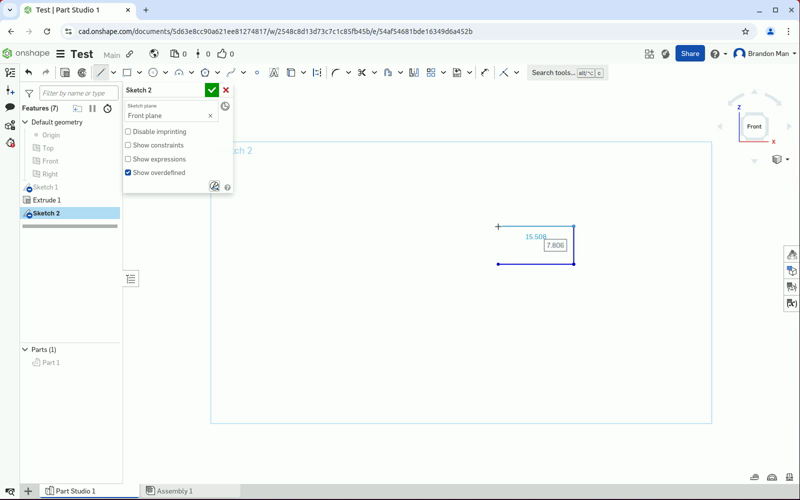
click(498, 226)
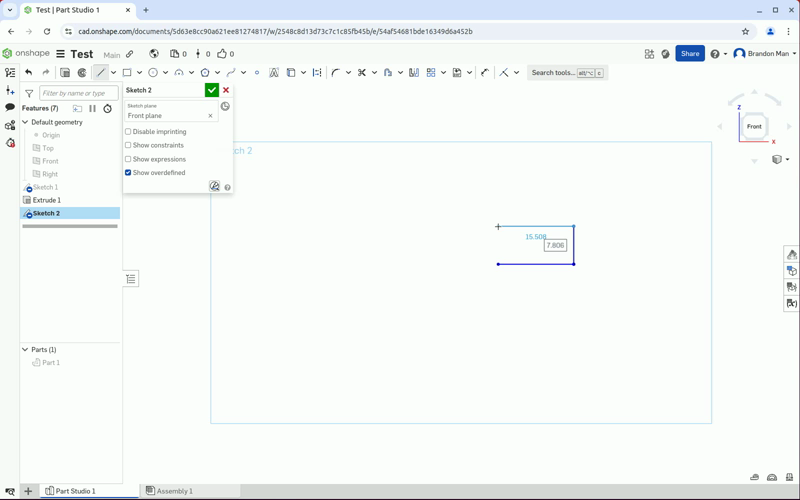
key_up(shift)
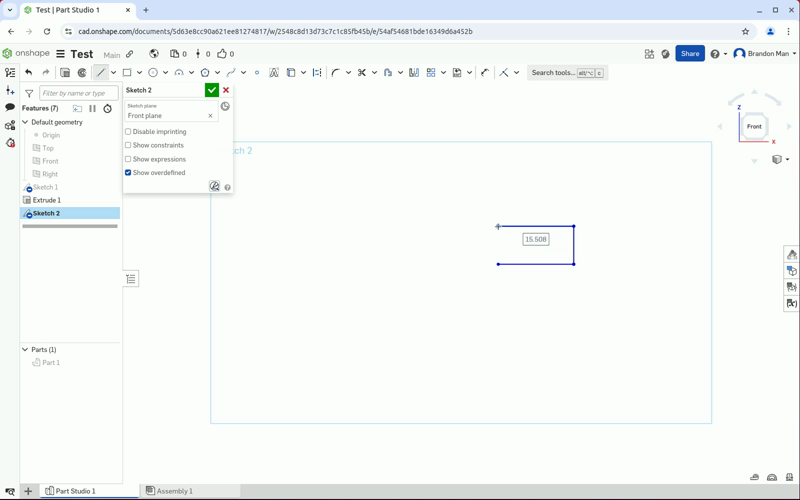
mouse_move(528, 226)
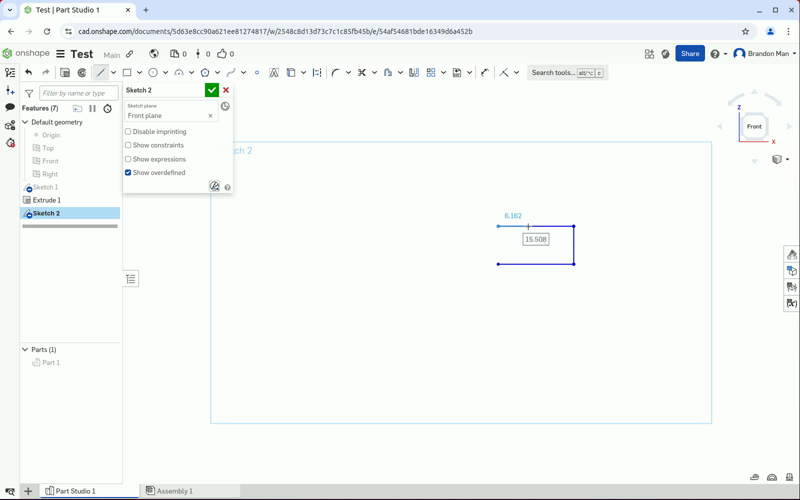
key_down(shift)
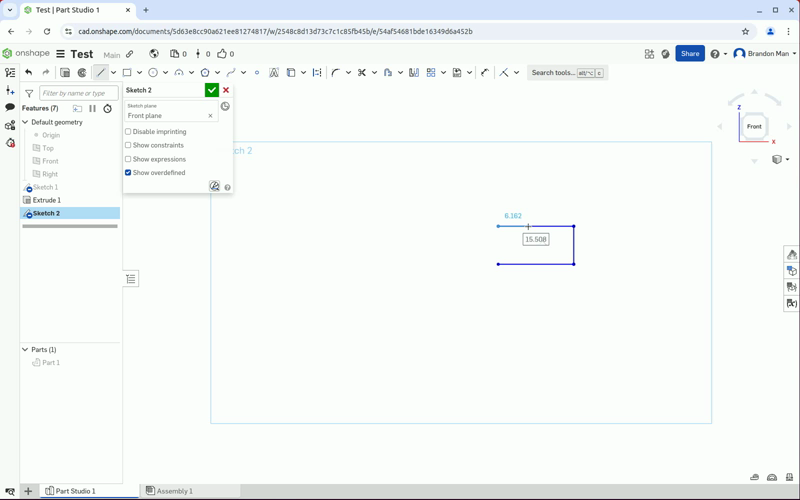
mouse_move(498, 264)
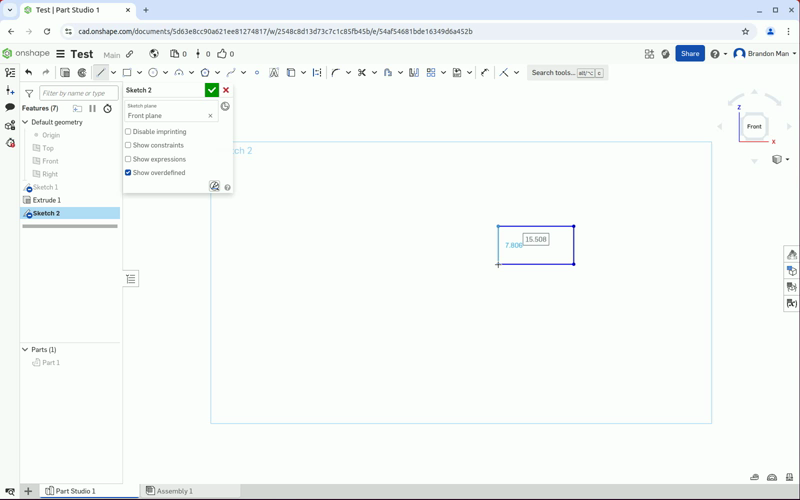
key_up(shift)
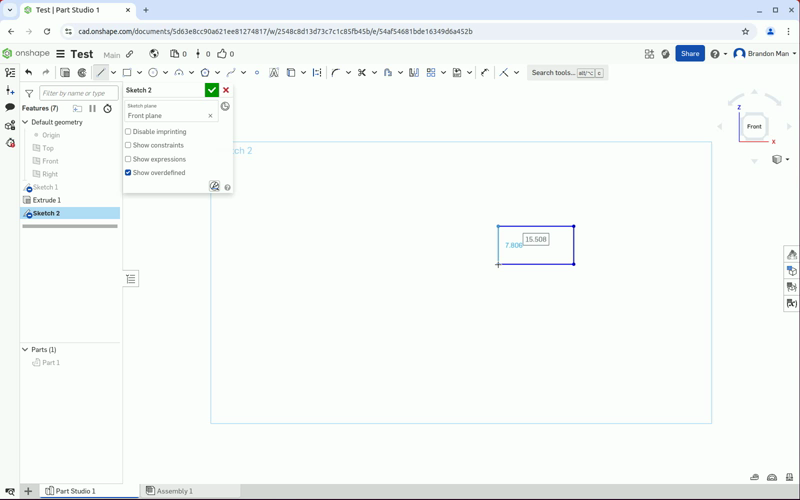
click(498, 264)
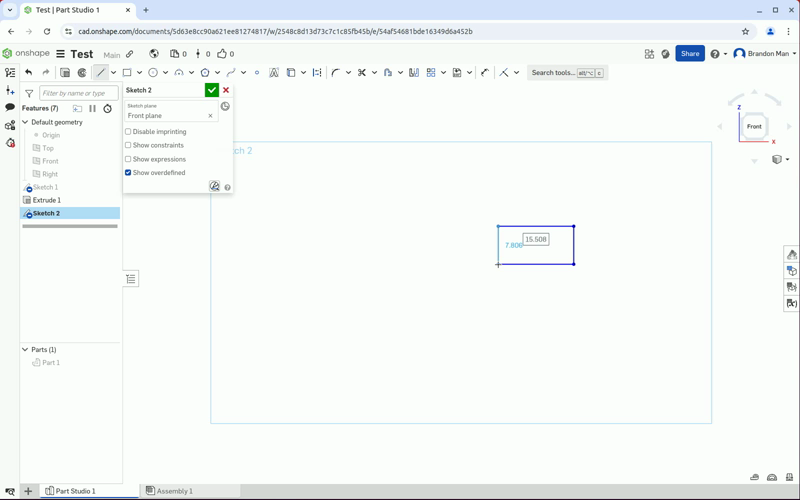
key(esc)
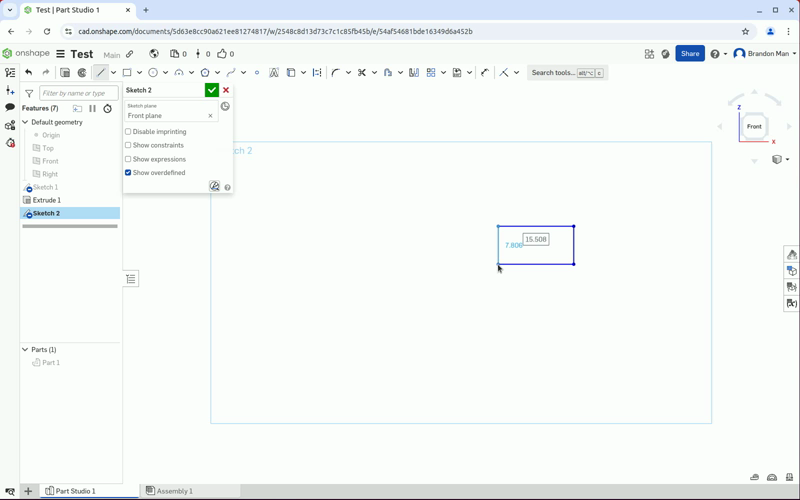
mouse_move(559, 232)
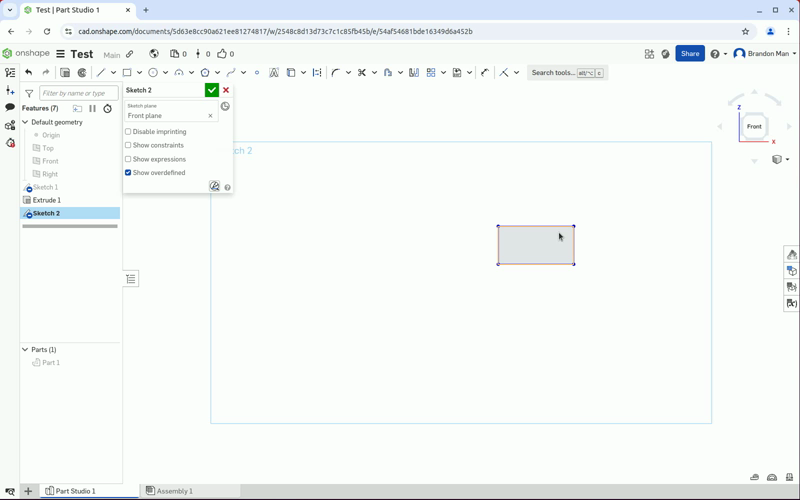
click(559, 232)
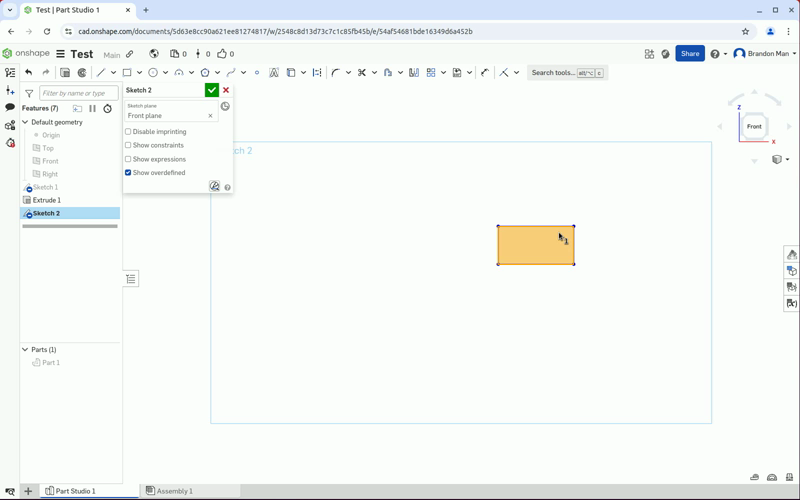
mouse_move(73, 352)
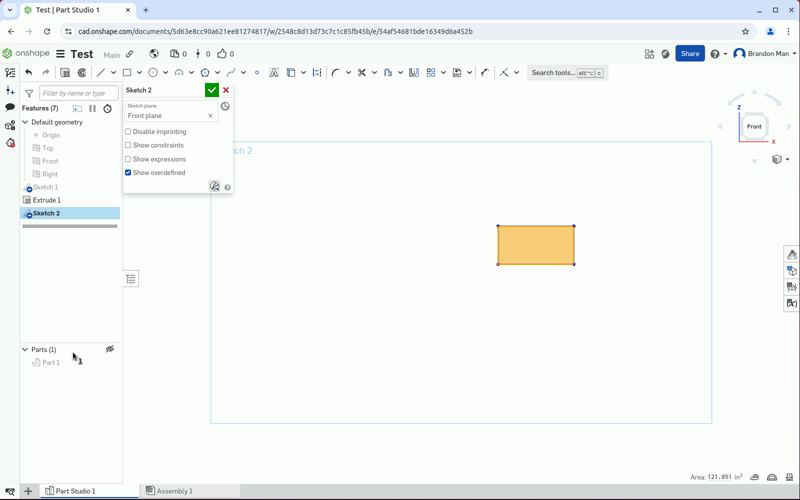
key(shift+y)
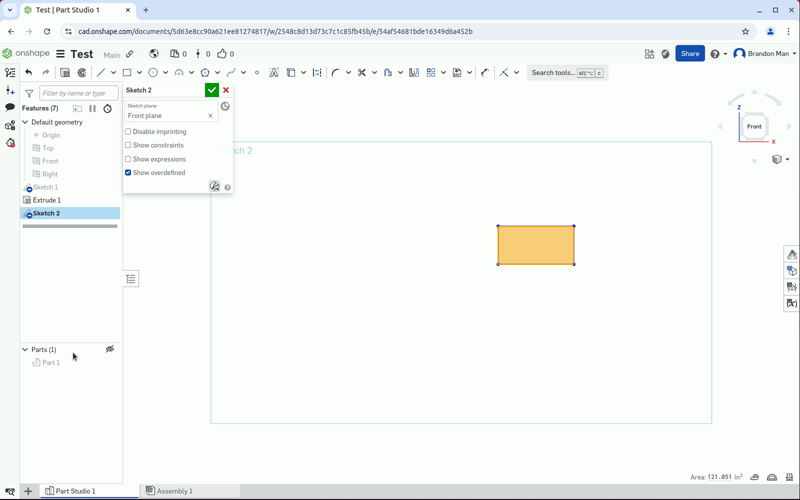
key(shift+e)
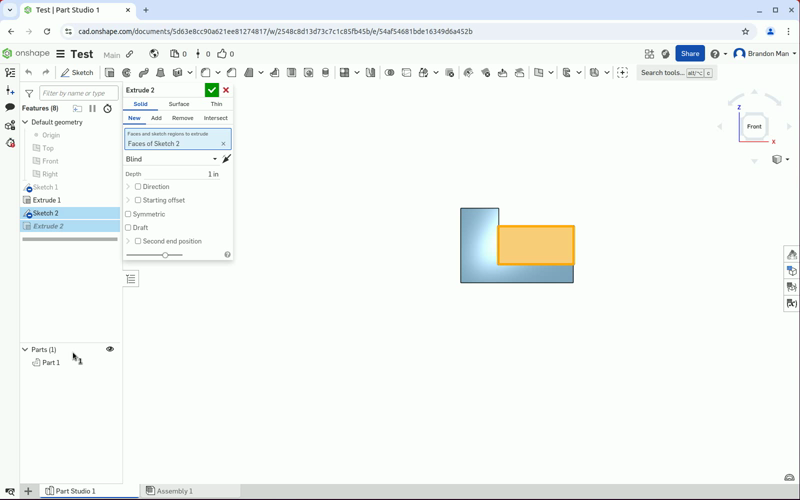
mouse_move(143, 106)
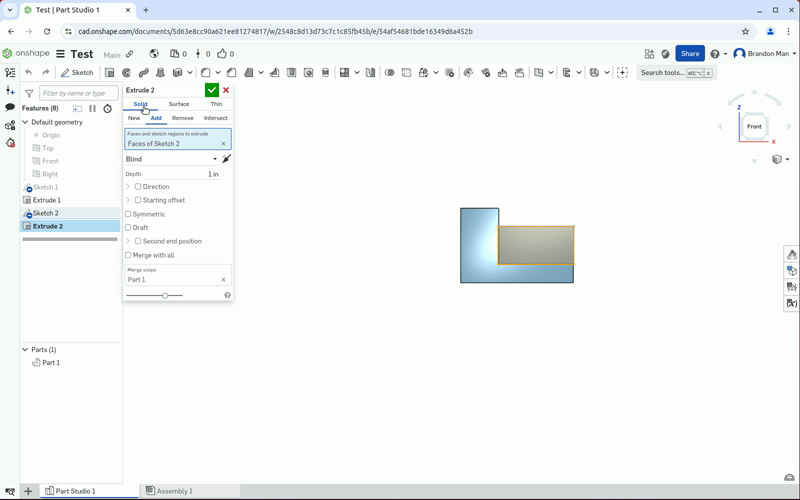
click(143, 106)
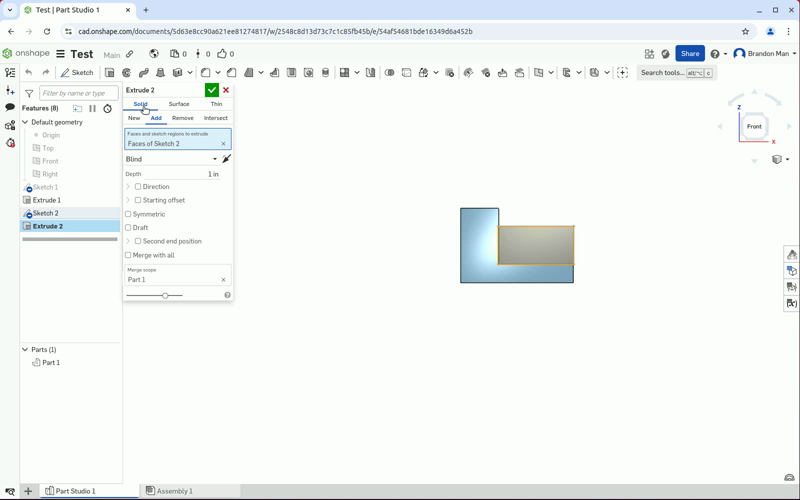
mouse_move(137, 120)
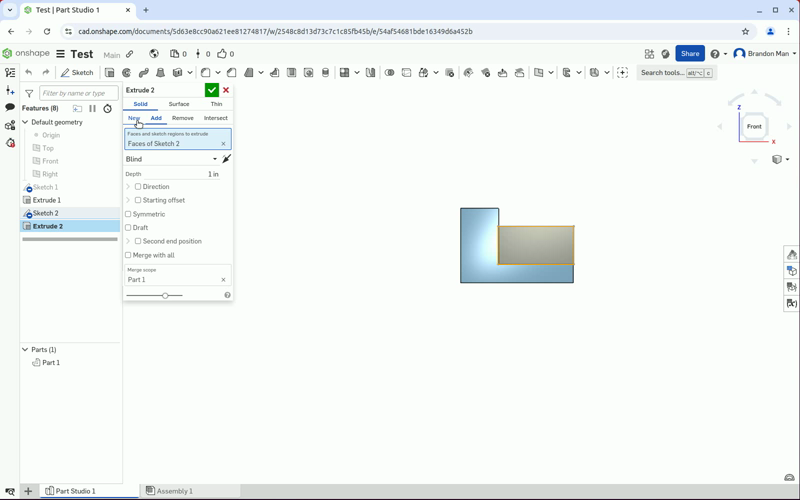
click(137, 120)
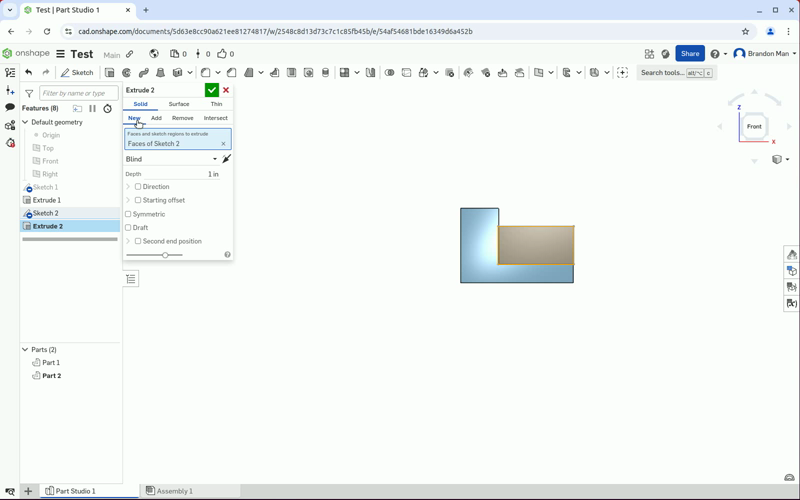
key(tab, 4)
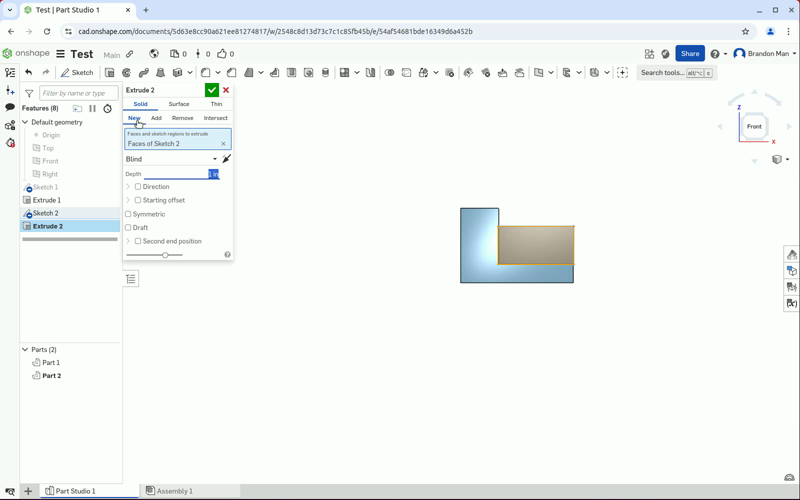
text(3.851)
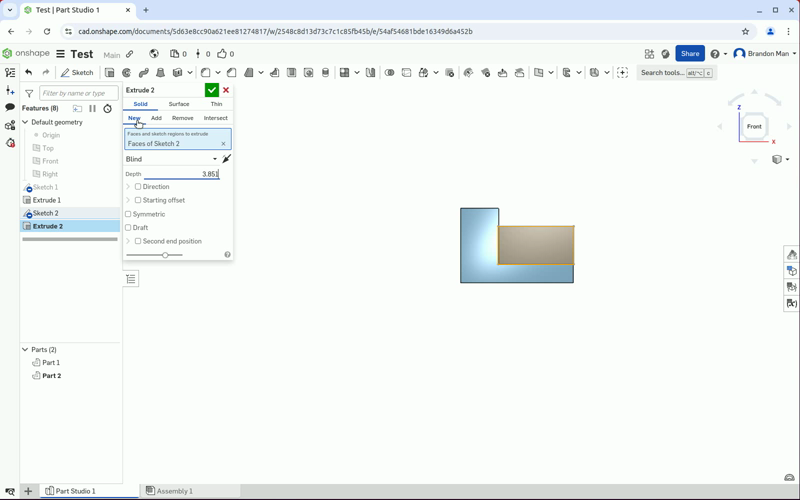
key(enter)
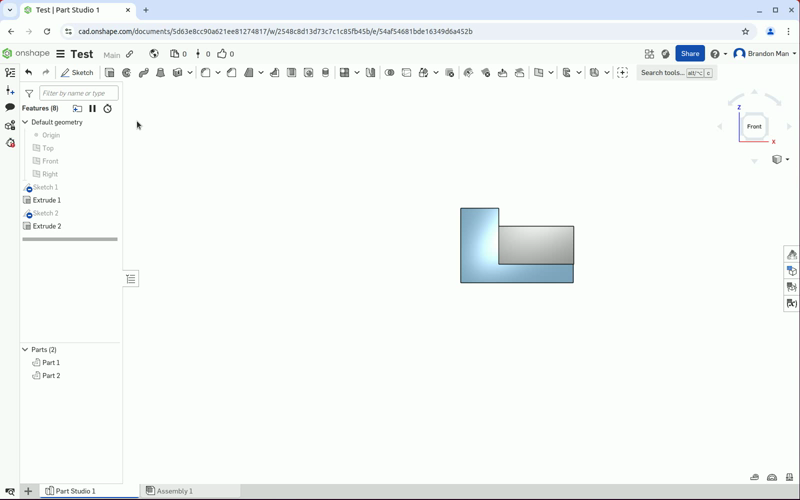
key(shift+h)
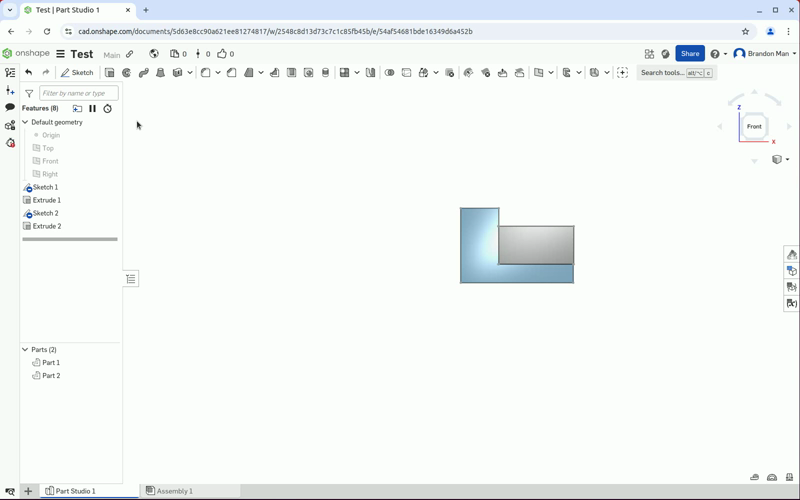
key(shift+h)
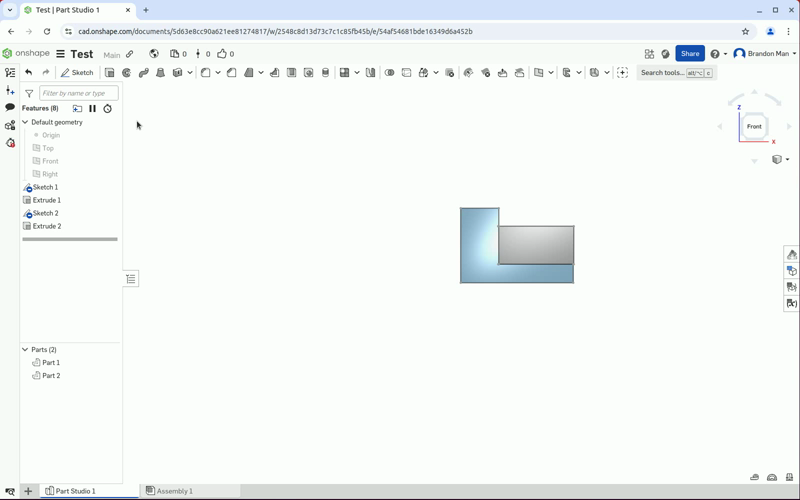
key(shift+7)
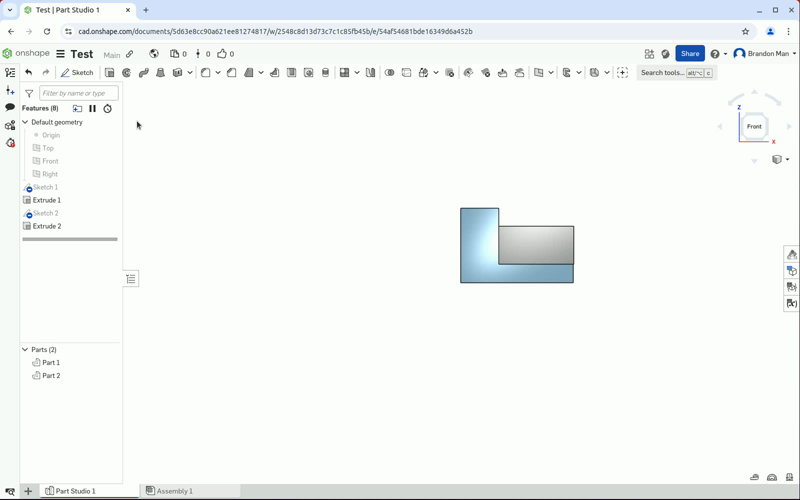
key(left, 2)
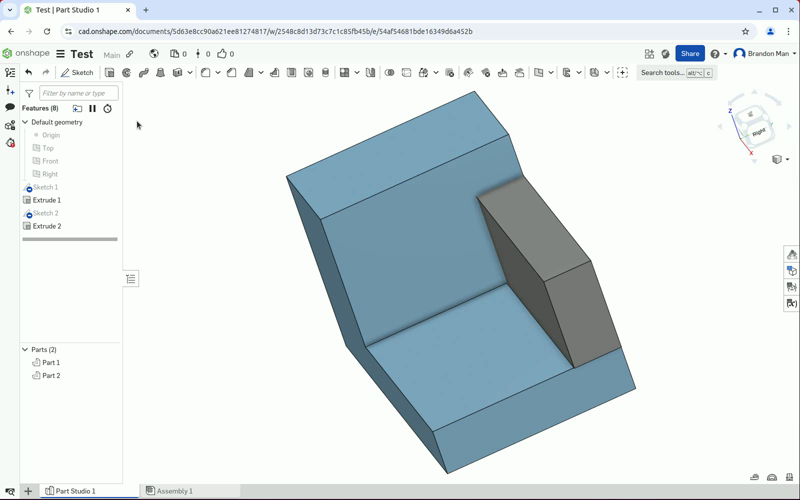
key(down, 2)
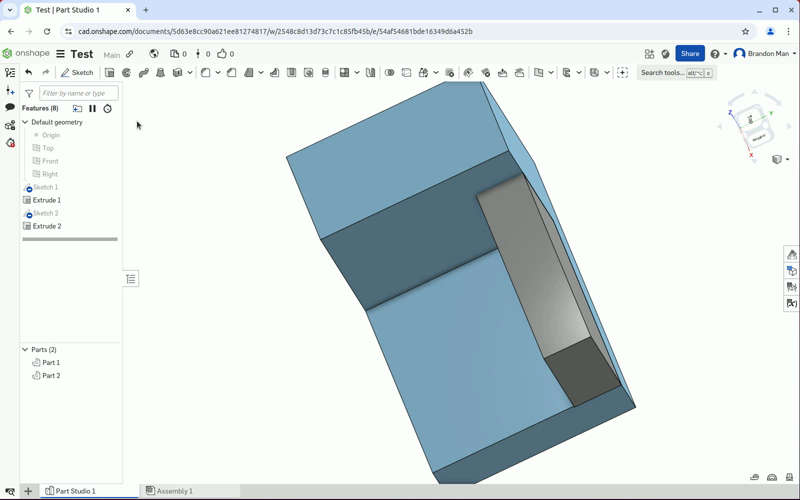
key(up, 2)
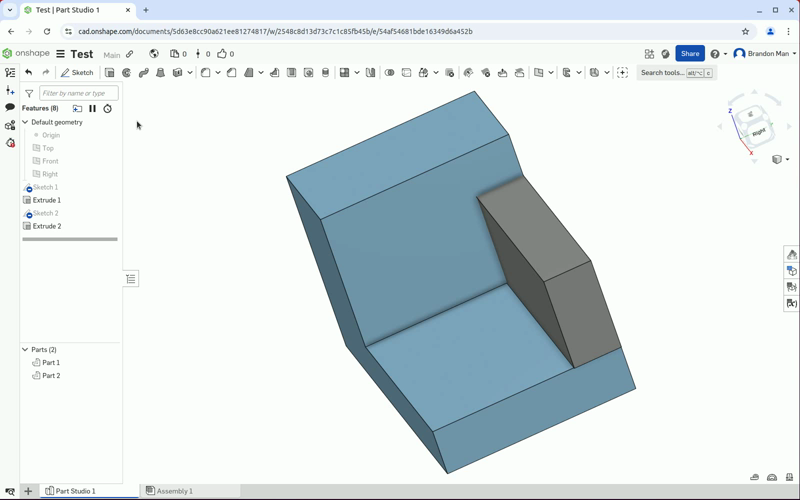
key(right, 2)
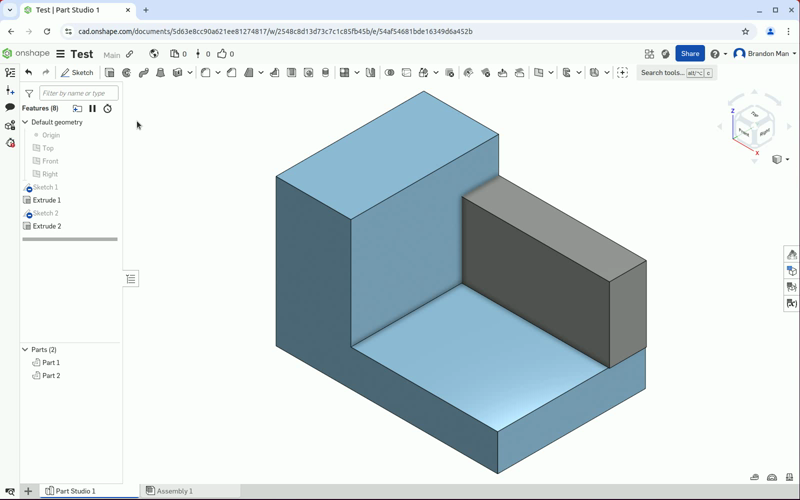
mouse_move(73, 189)
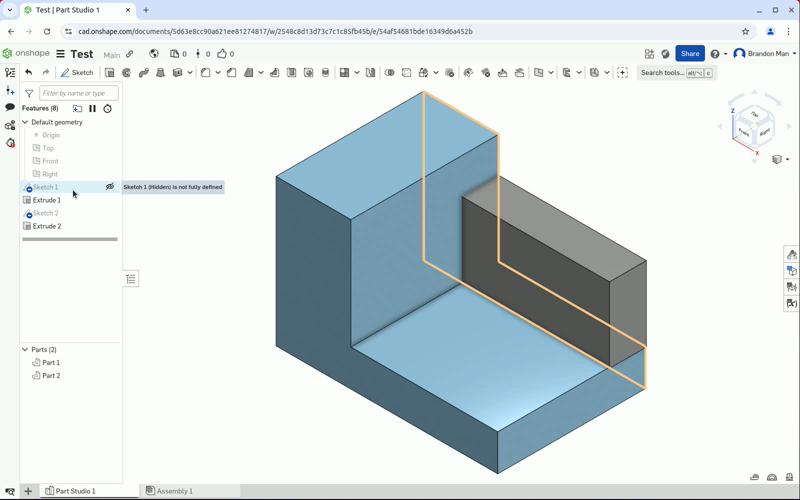
click(73, 189)